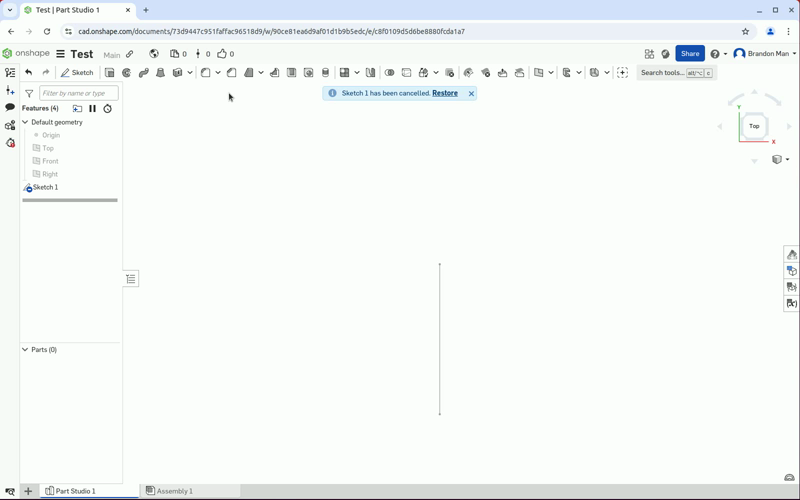
key(shift+h)
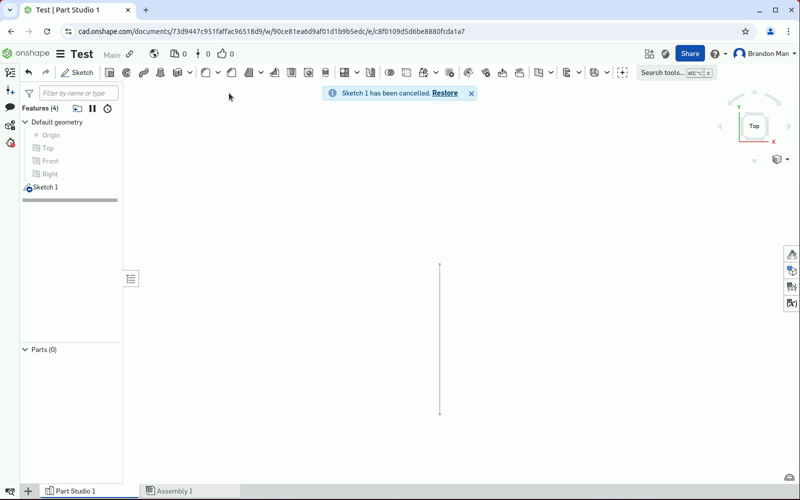
key(shift+s)
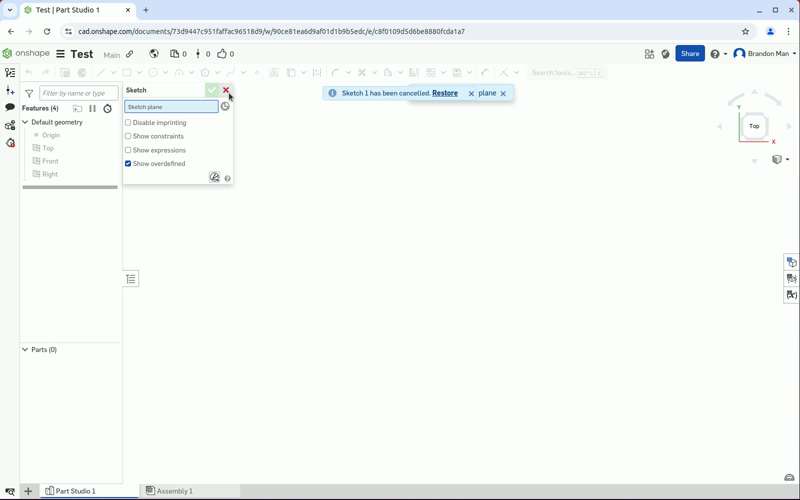
mouse_move(73, 150)
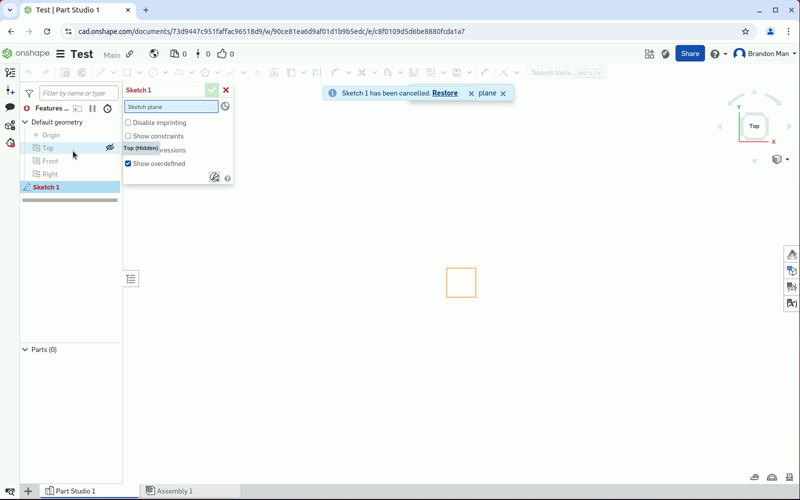
click(73, 150)
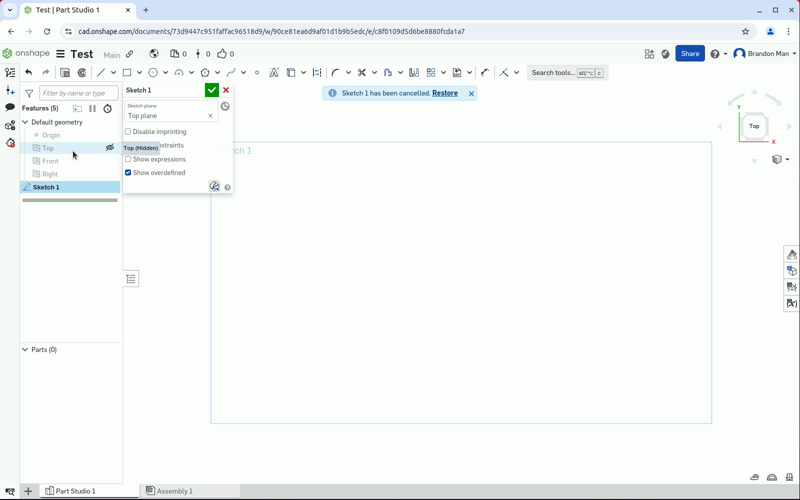
mouse_move(73, 352)
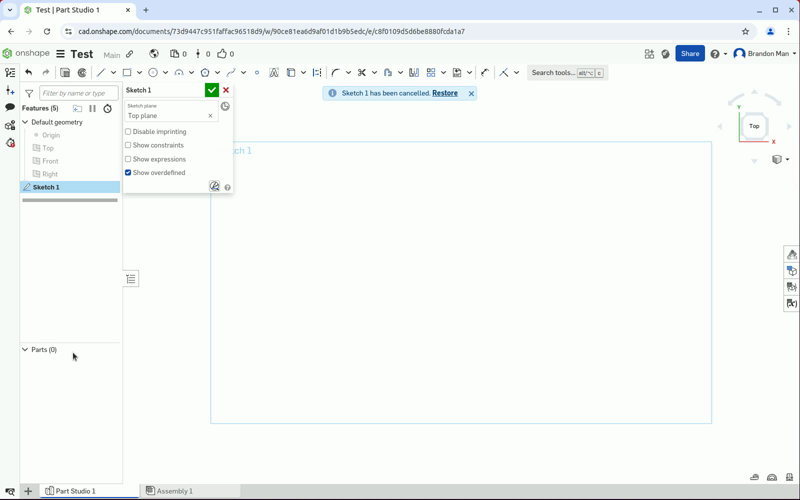
key(y)
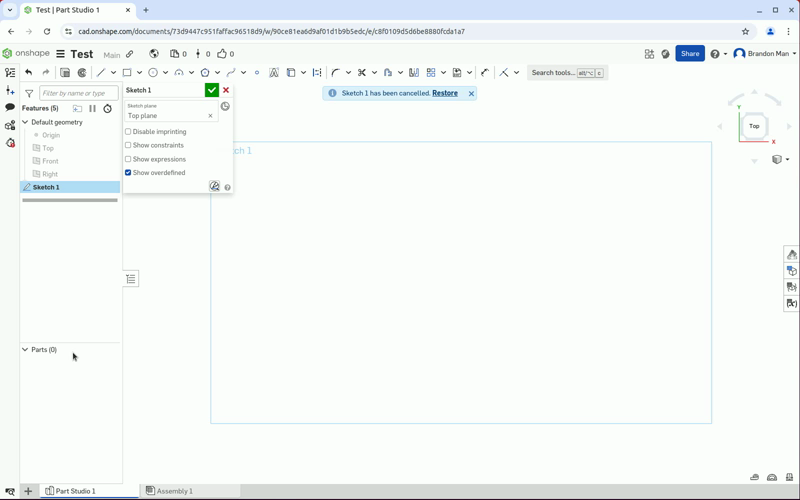
key(l)
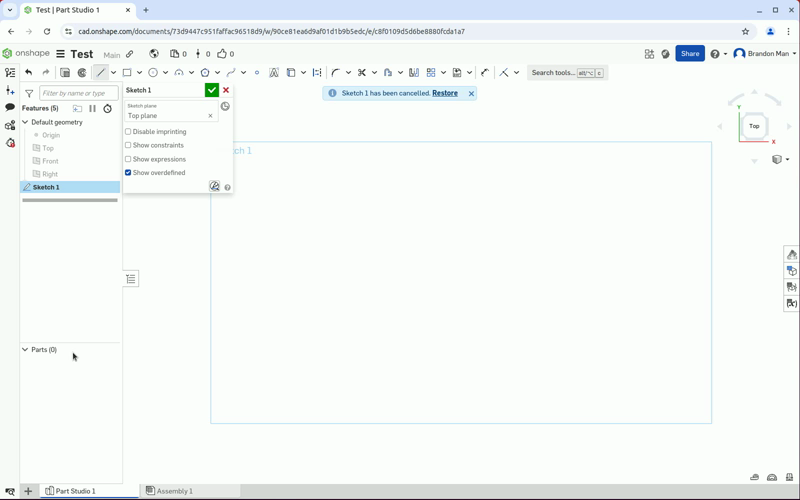
key_down(shift)
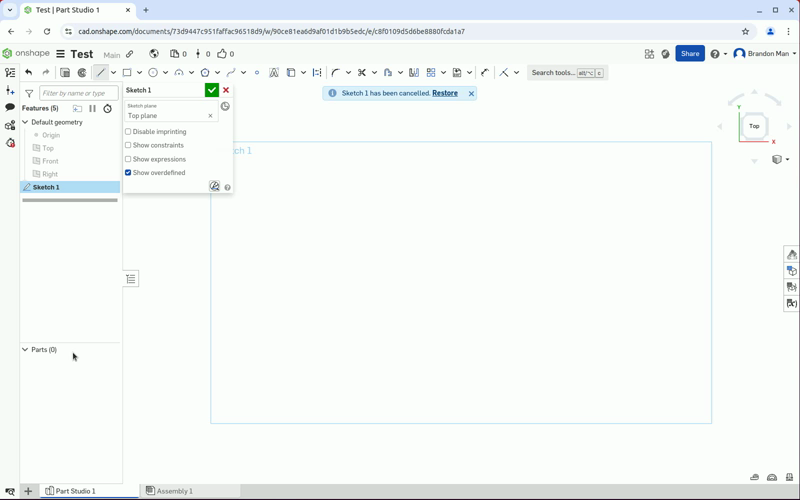
mouse_move(432, 339)
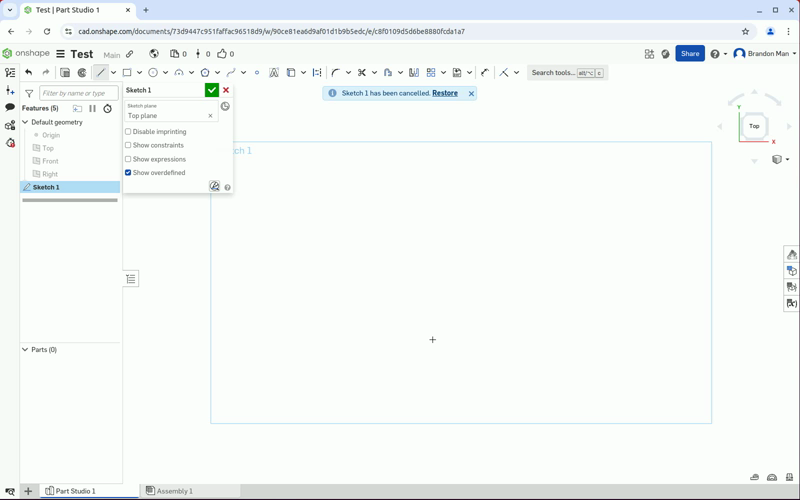
click(432, 339)
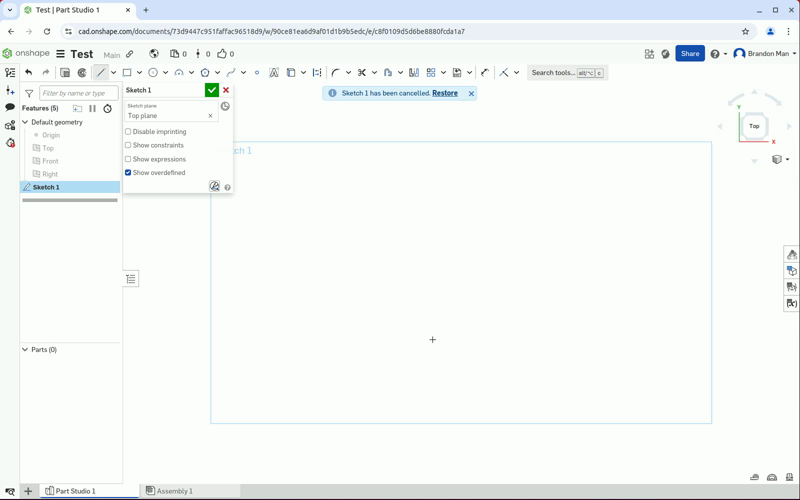
key_up(shift)
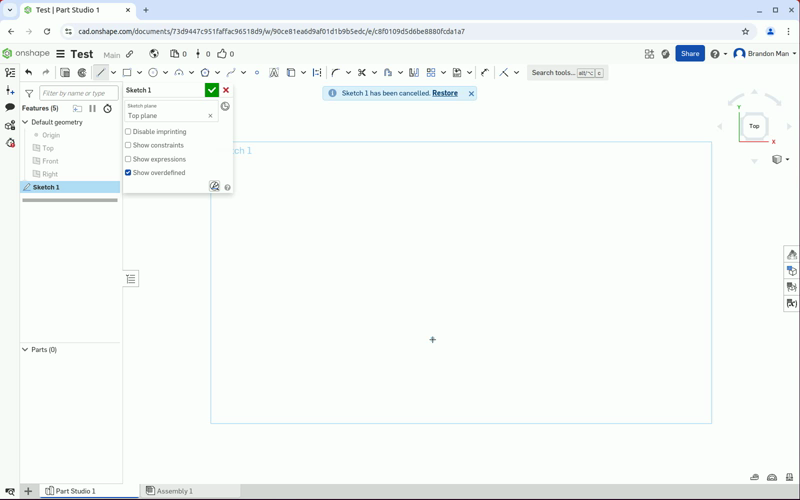
key_down(shift)
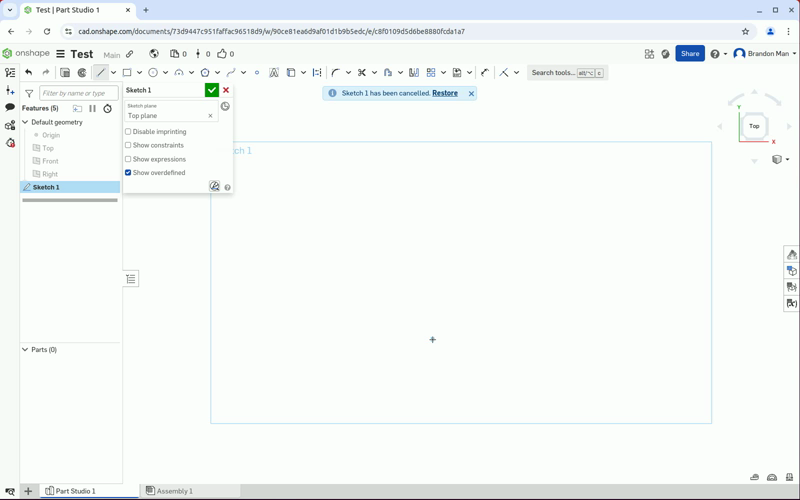
mouse_move(462, 339)
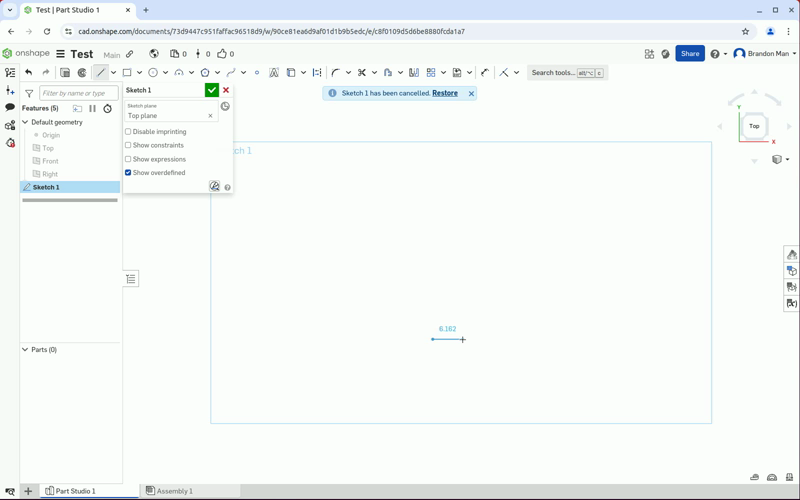
mouse_move(461, 339)
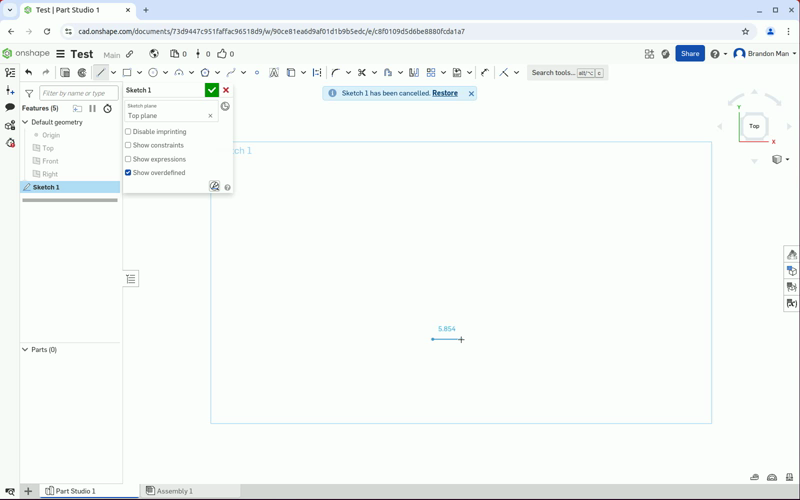
click(461, 339)
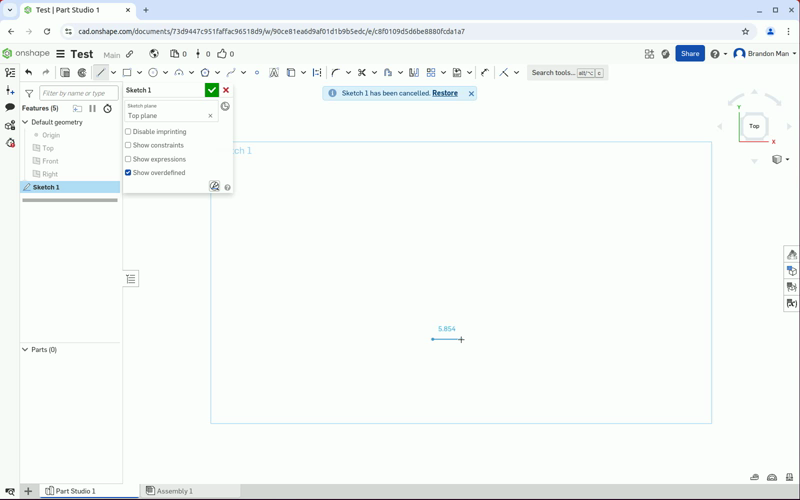
key_up(shift)
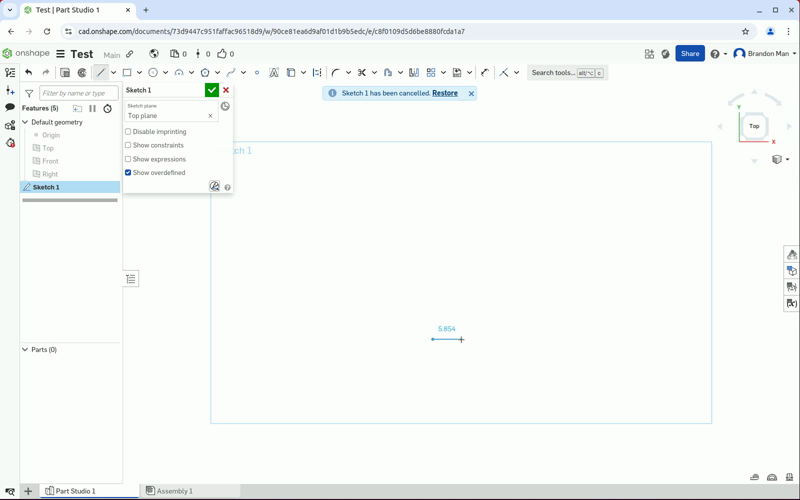
key_down(shift)
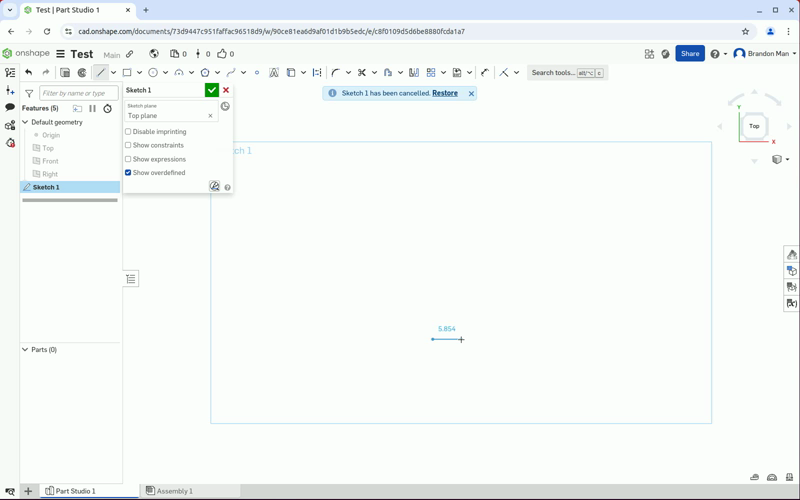
mouse_move(491, 339)
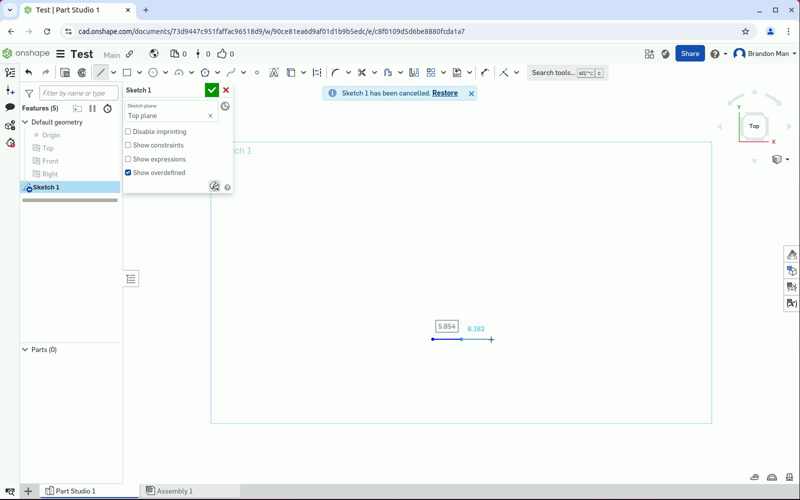
mouse_move(461, 367)
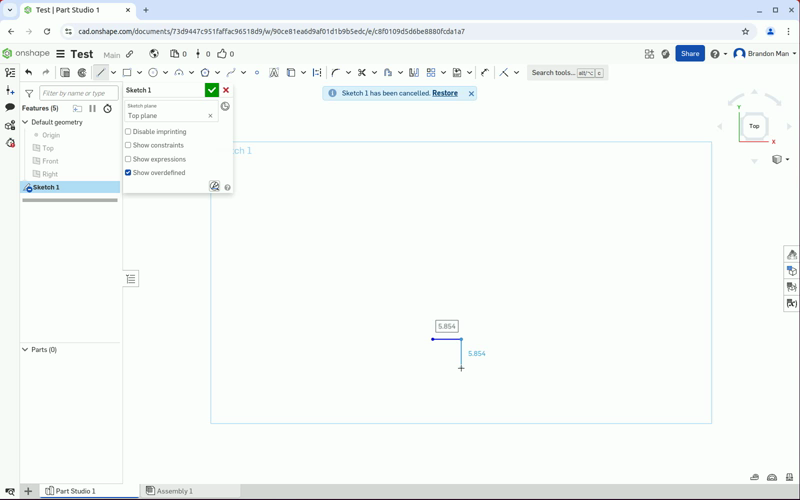
click(461, 367)
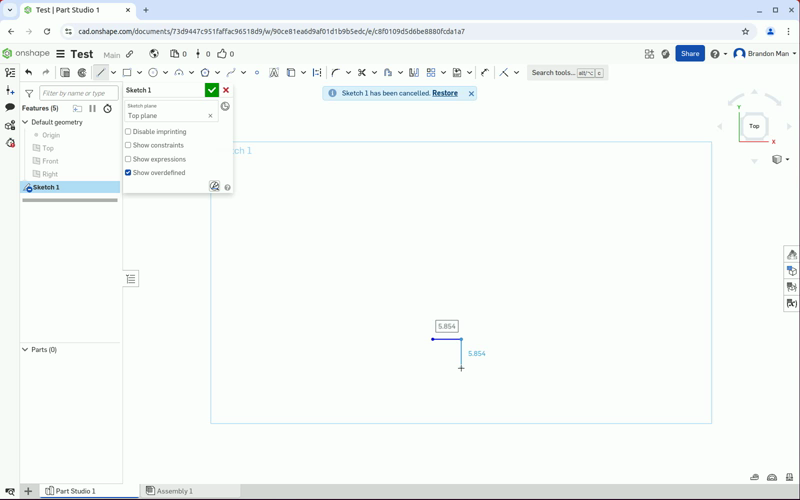
key_up(shift)
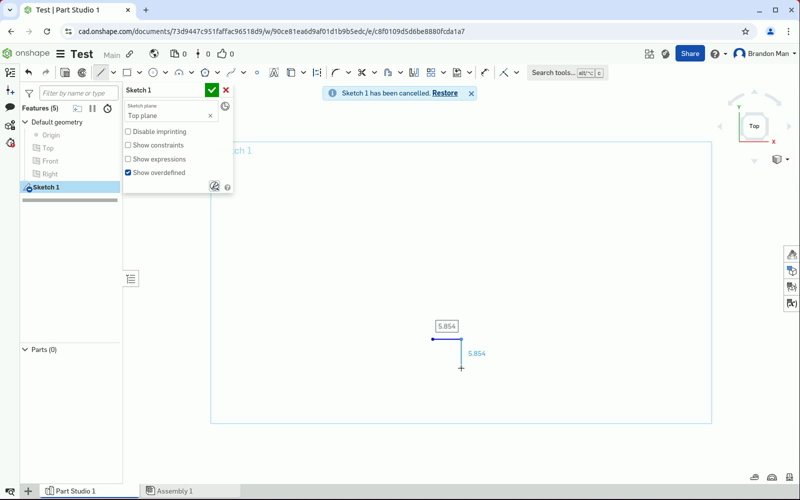
key_down(shift)
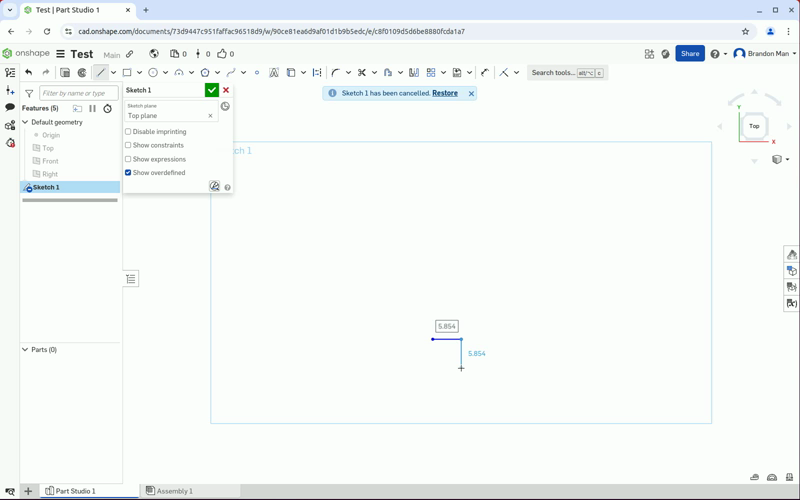
mouse_move(491, 367)
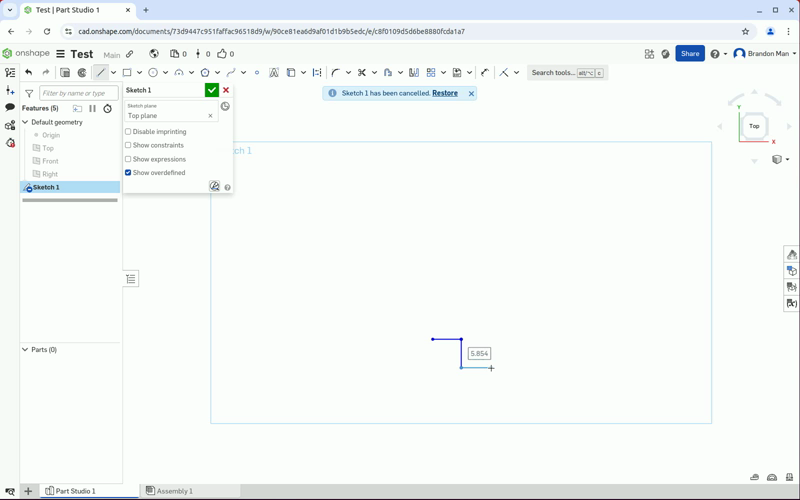
mouse_move(488, 367)
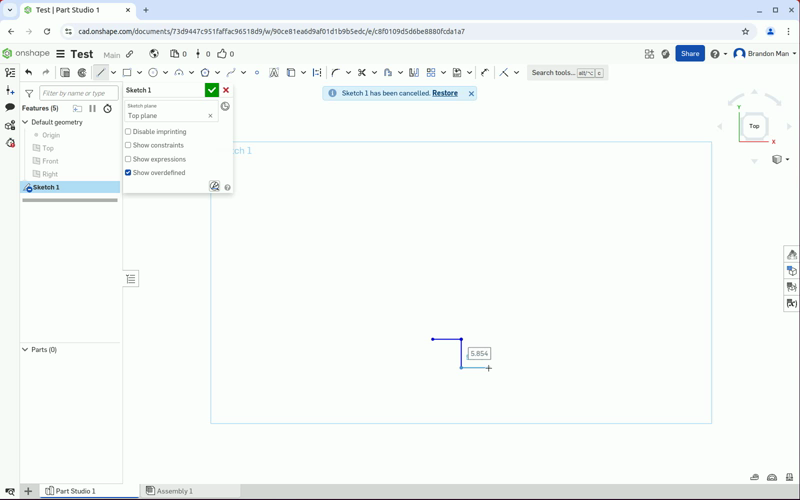
click(488, 367)
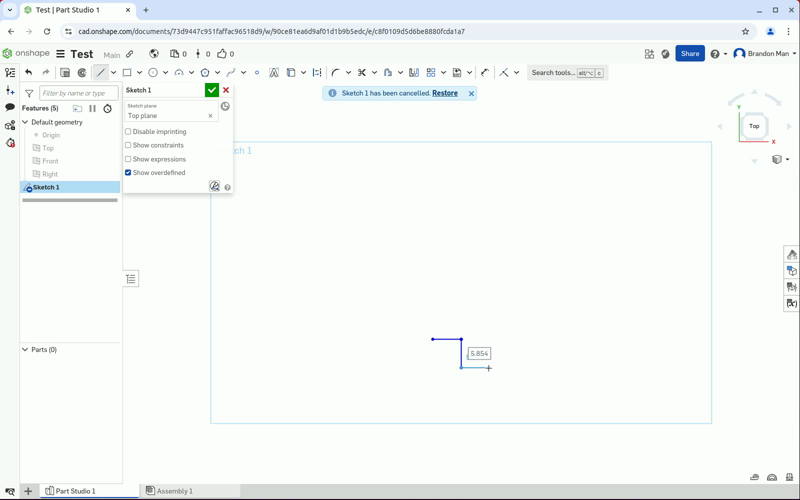
key_up(shift)
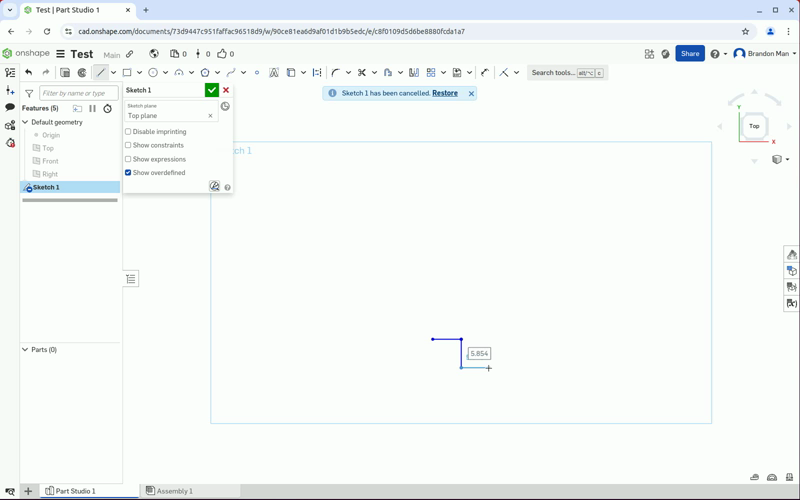
key_down(shift)
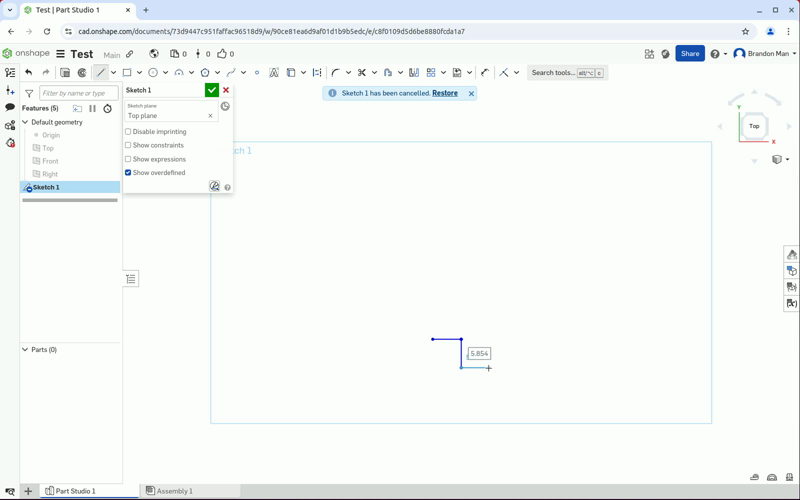
mouse_move(488, 254)
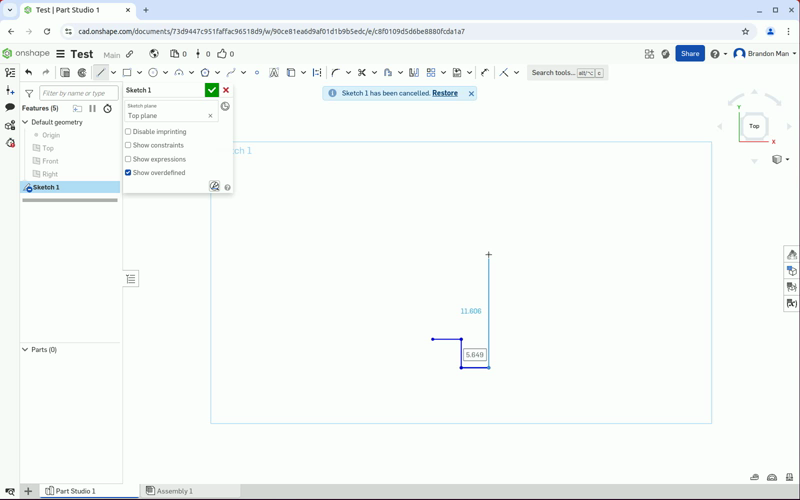
click(488, 254)
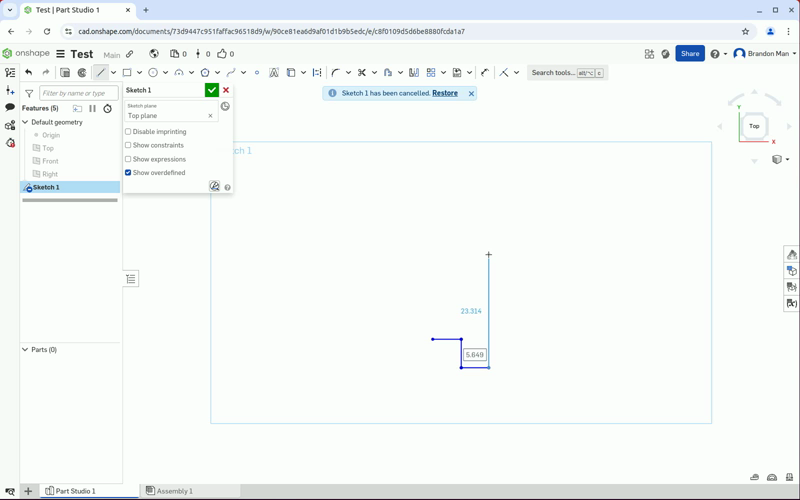
key_up(shift)
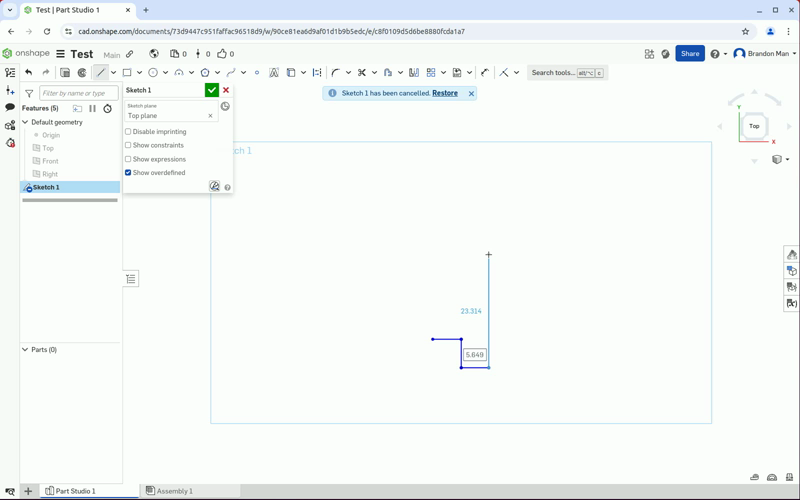
key_down(shift)
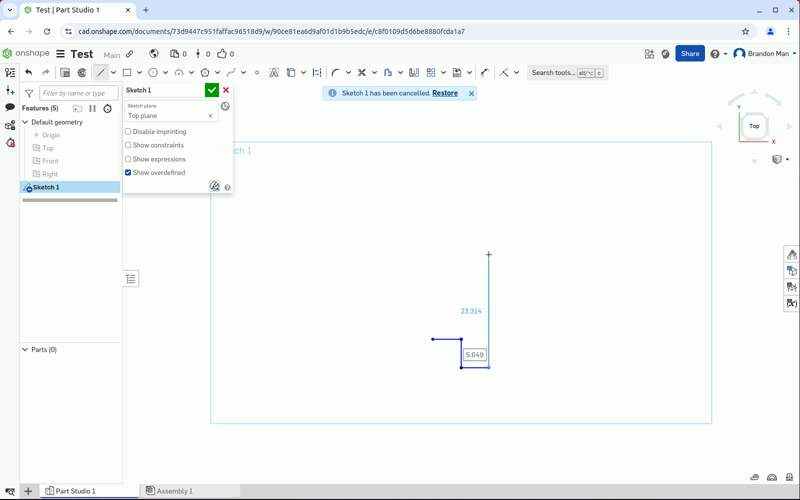
mouse_move(518, 254)
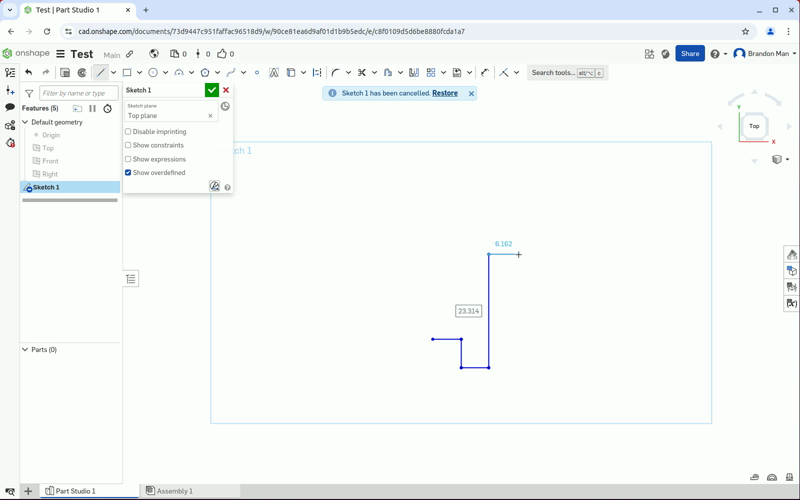
mouse_move(461, 254)
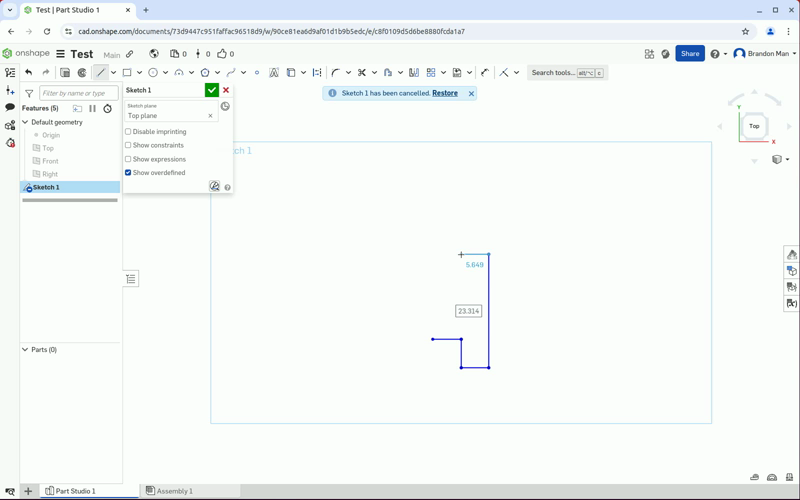
click(461, 254)
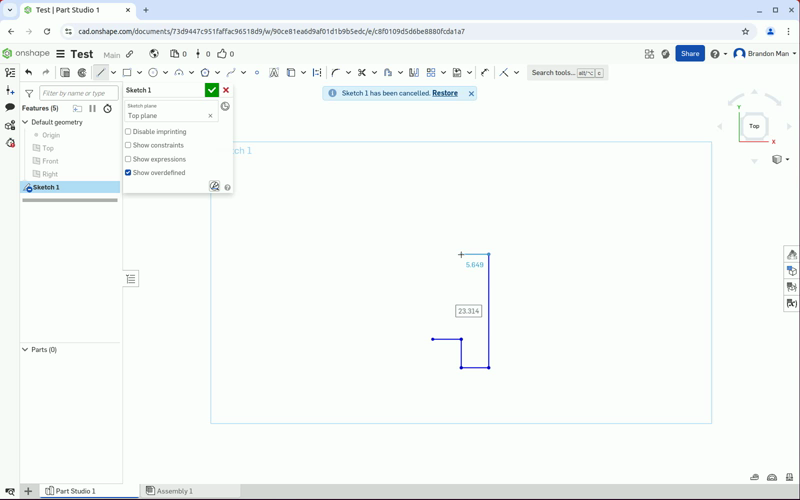
key_up(shift)
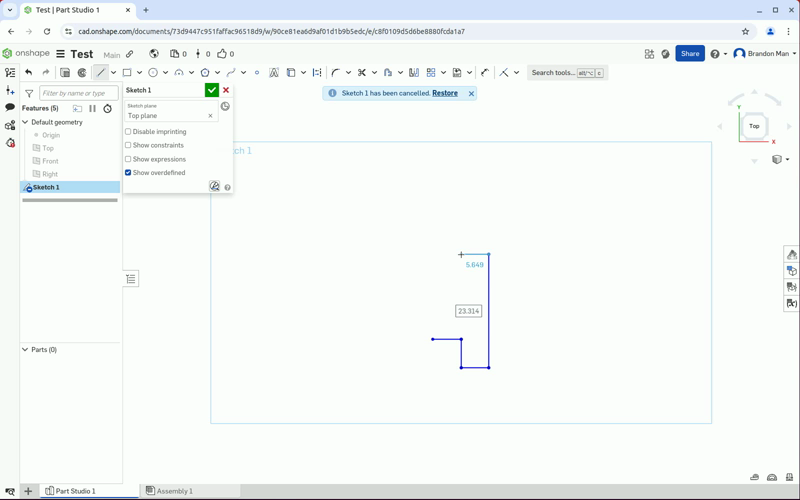
key_down(shift)
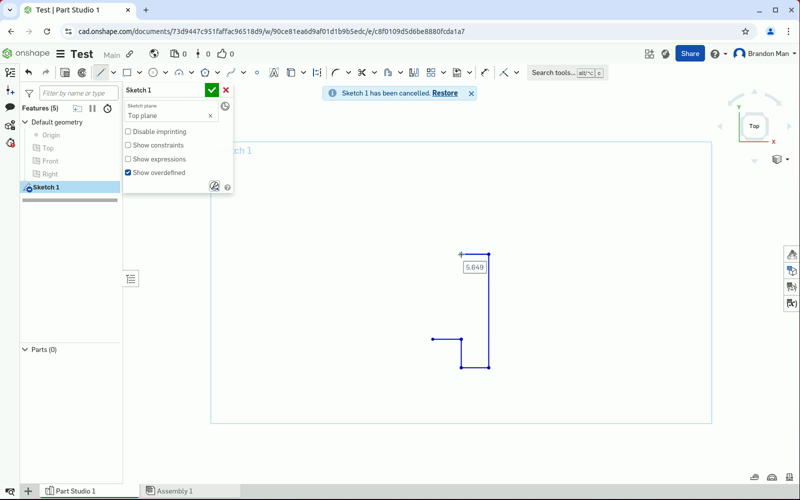
mouse_move(491, 254)
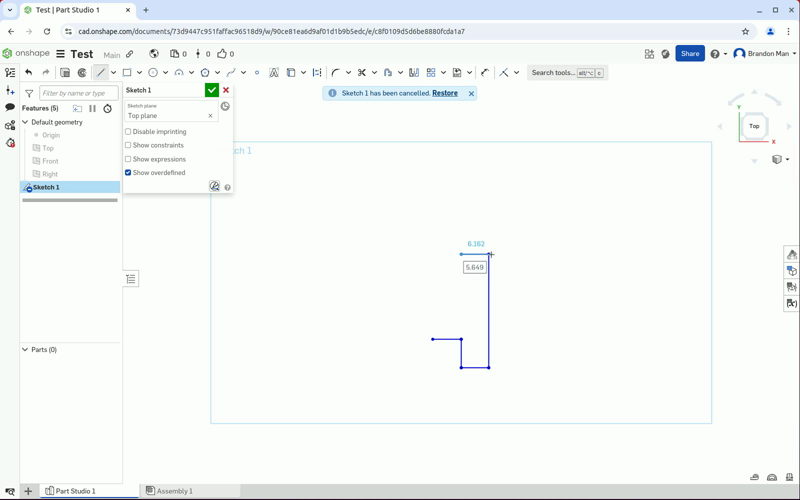
mouse_move(461, 282)
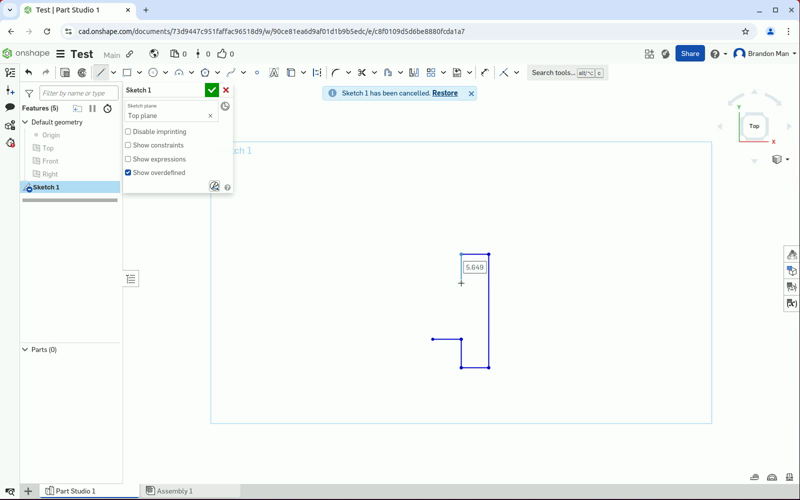
click(461, 282)
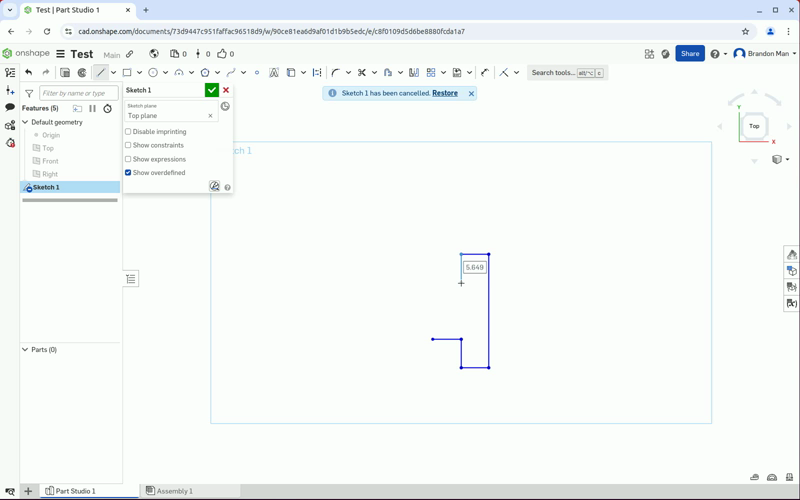
key_up(shift)
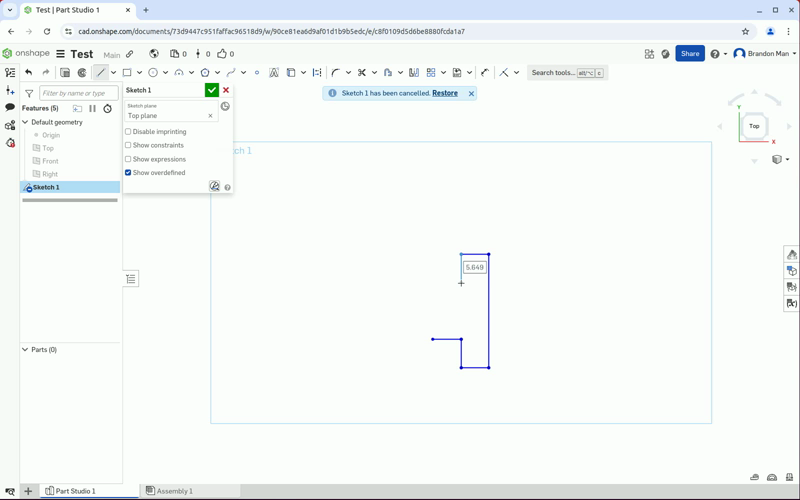
key_down(shift)
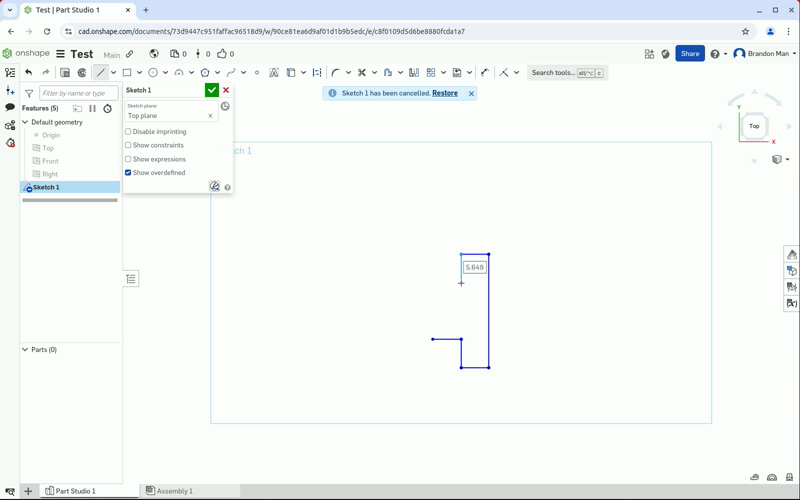
mouse_move(491, 282)
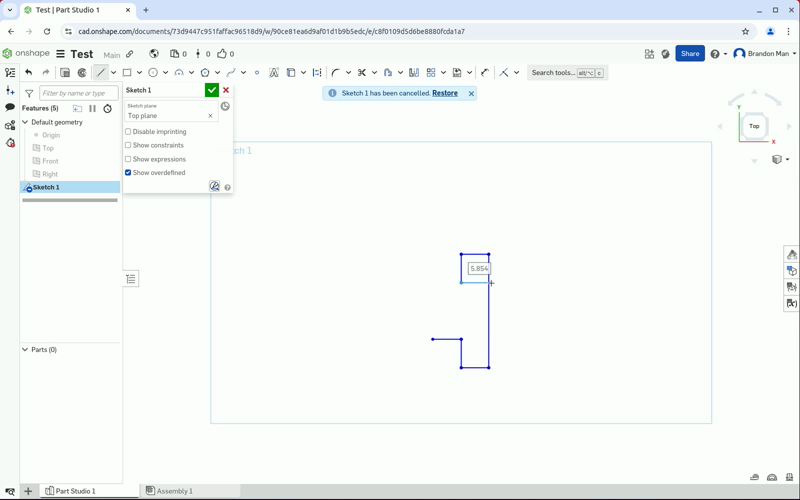
mouse_move(432, 282)
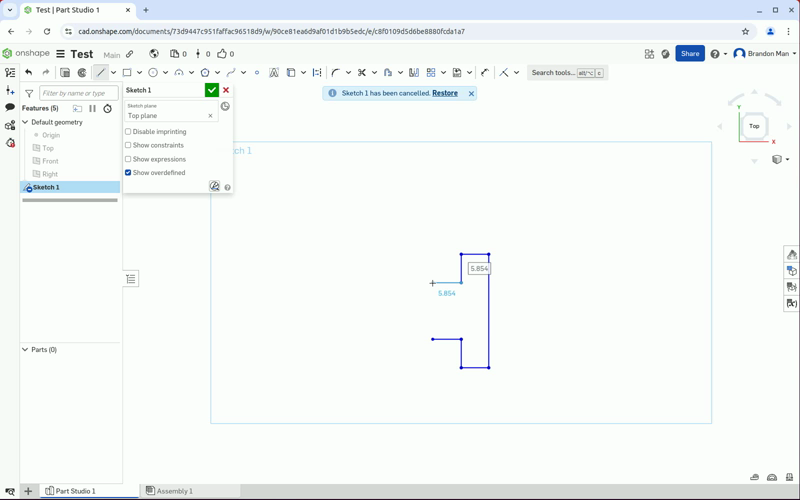
click(432, 282)
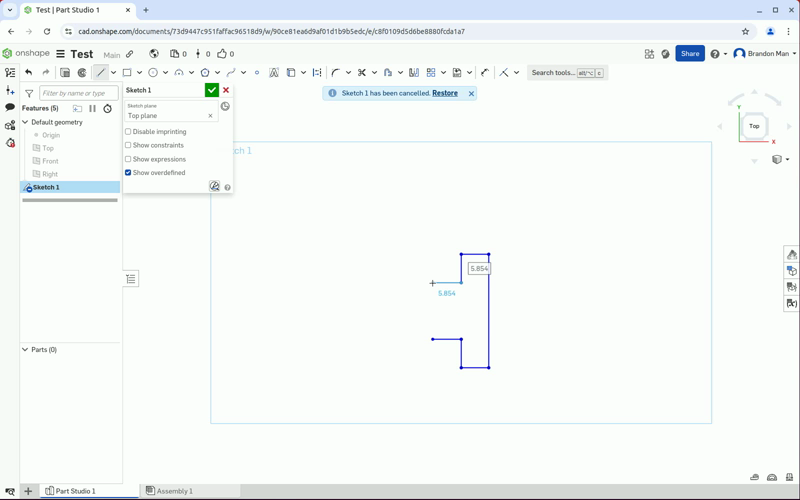
key_up(shift)
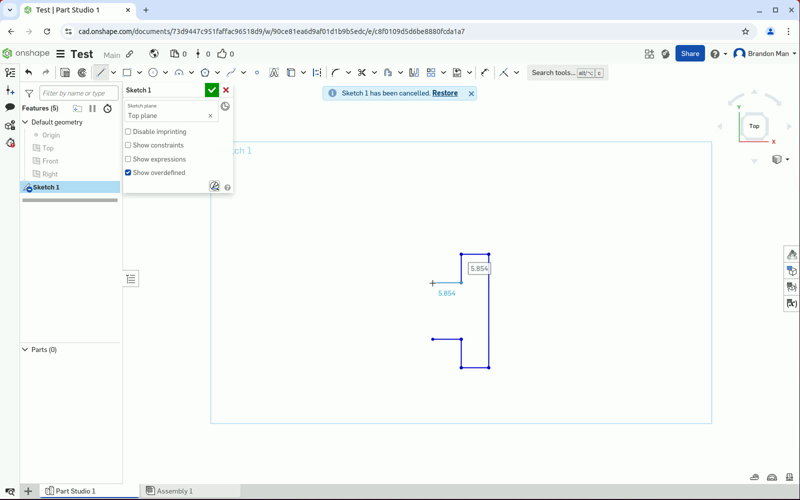
mouse_move(462, 282)
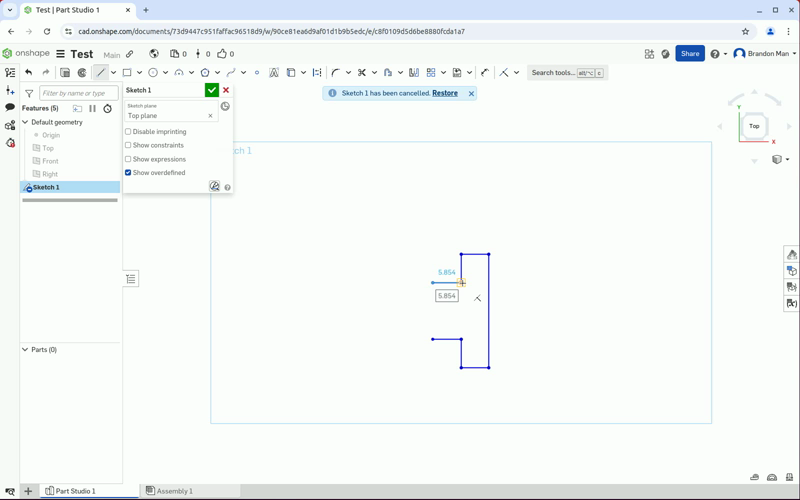
key_down(shift)
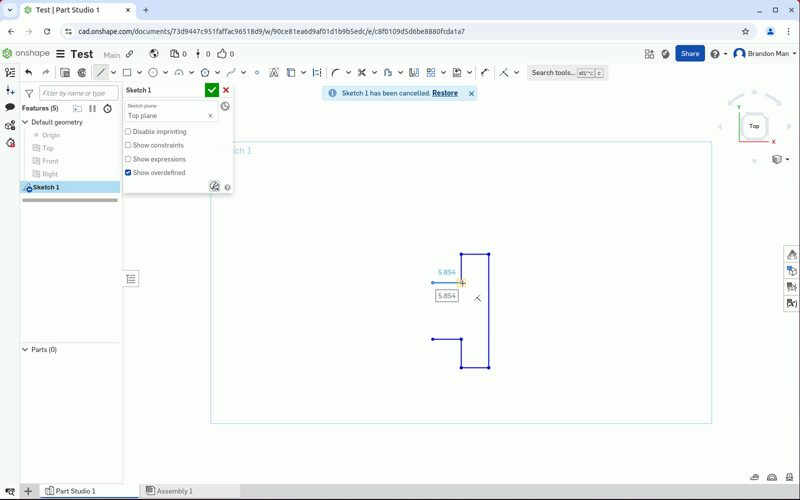
mouse_move(432, 339)
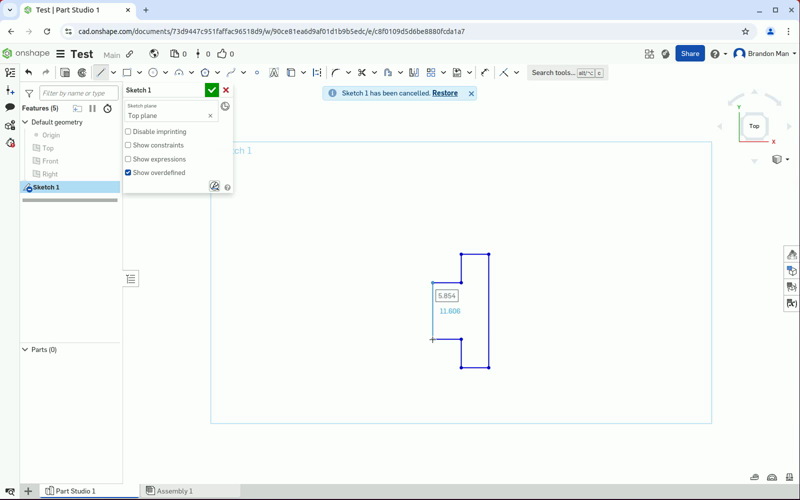
key_up(shift)
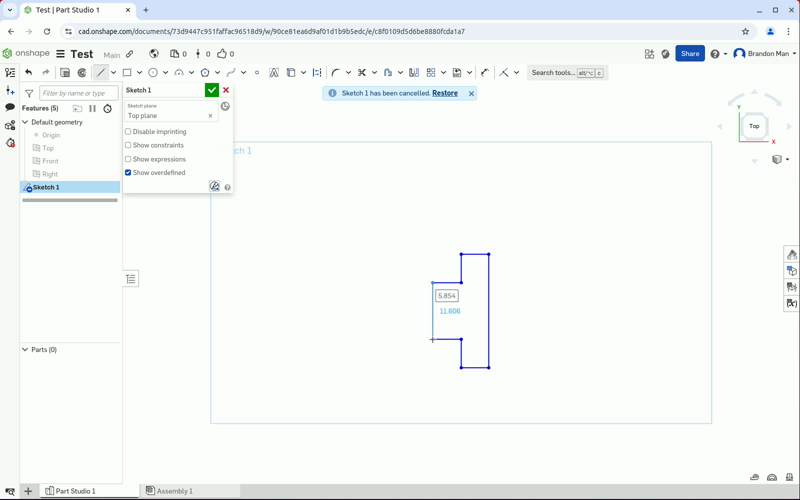
click(432, 339)
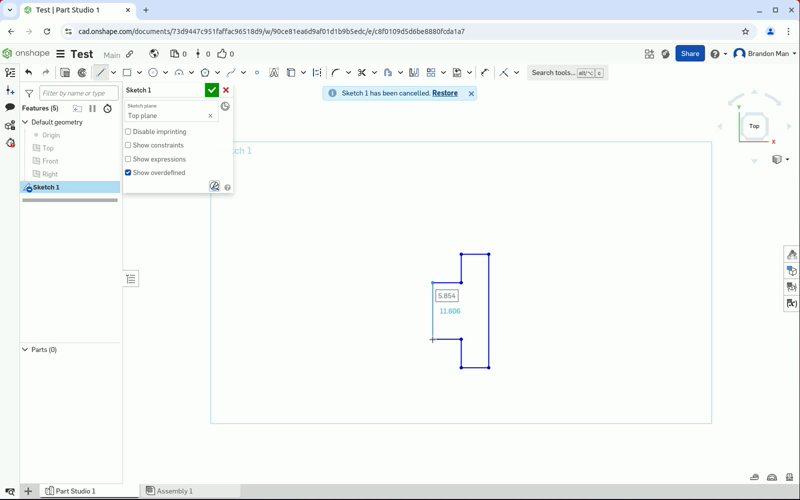
key(esc)
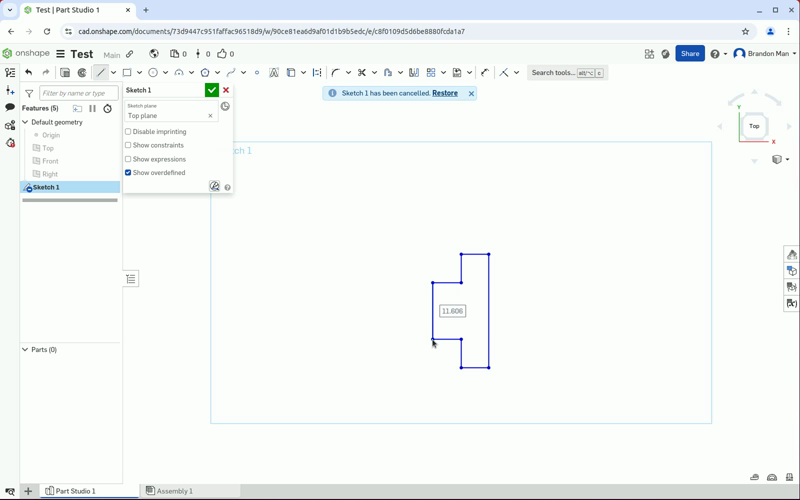
mouse_move(481, 271)
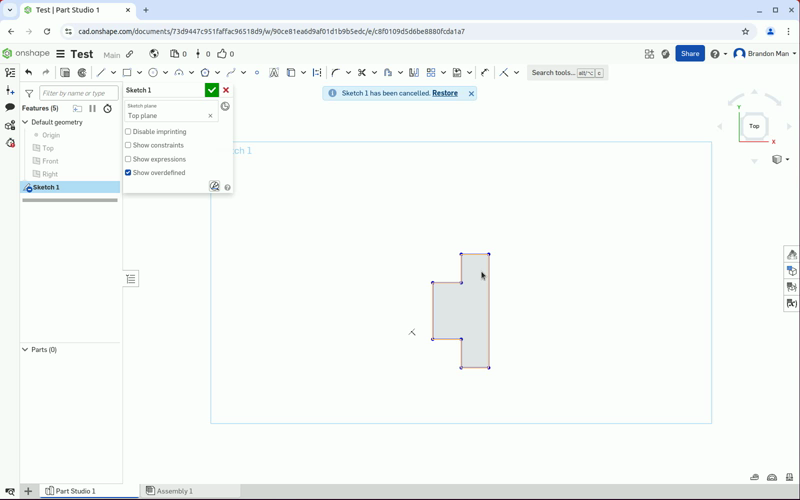
click(481, 271)
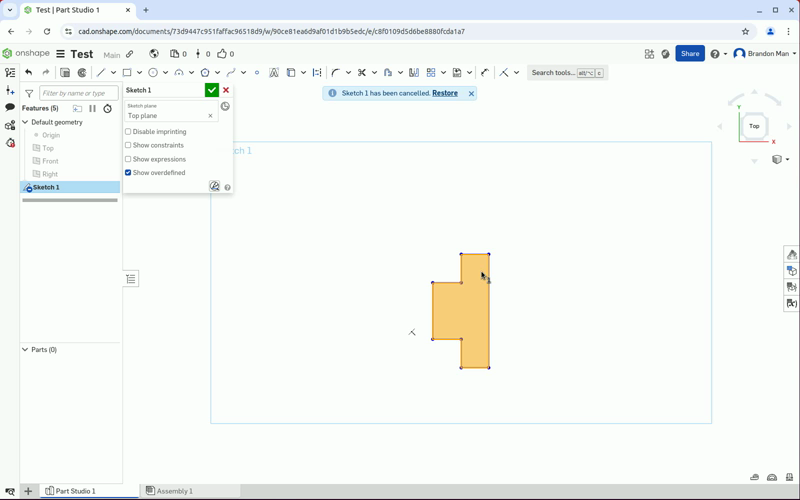
mouse_move(73, 352)
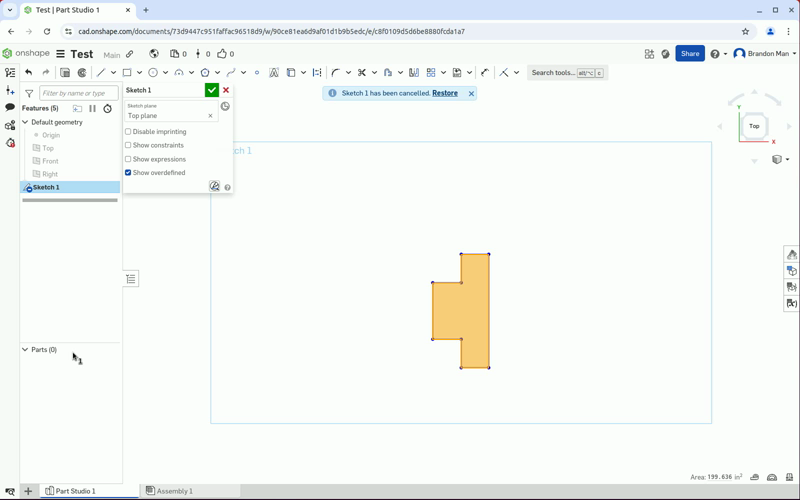
key(shift+y)
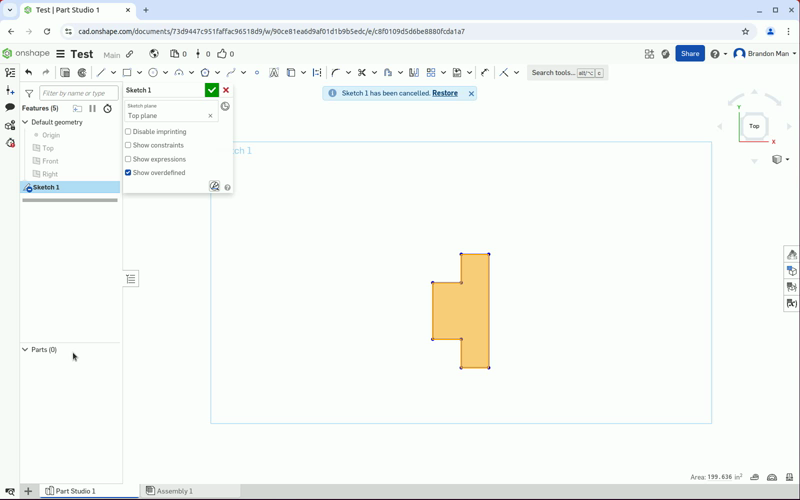
key(shift+e)
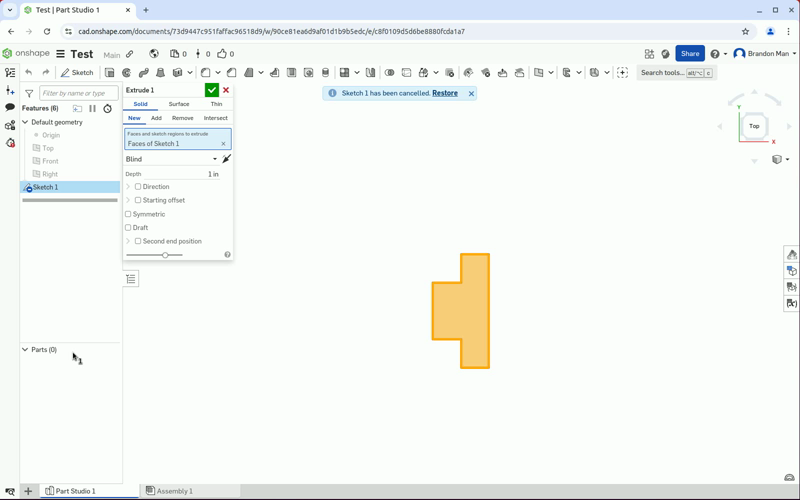
mouse_move(143, 106)
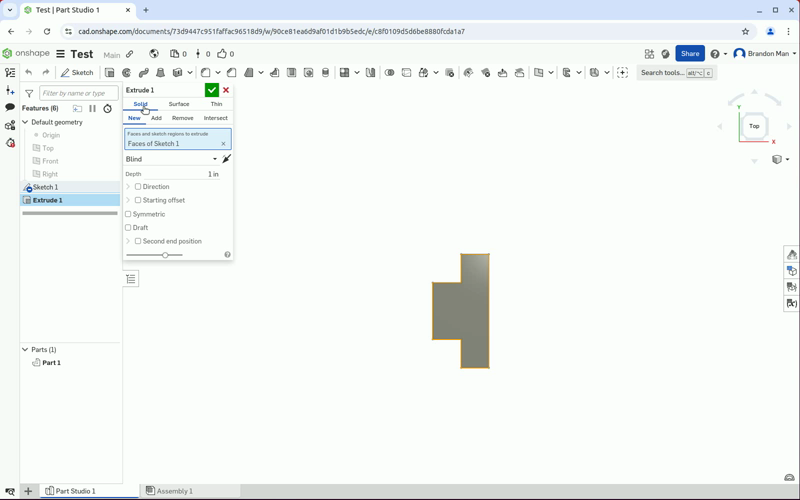
click(143, 106)
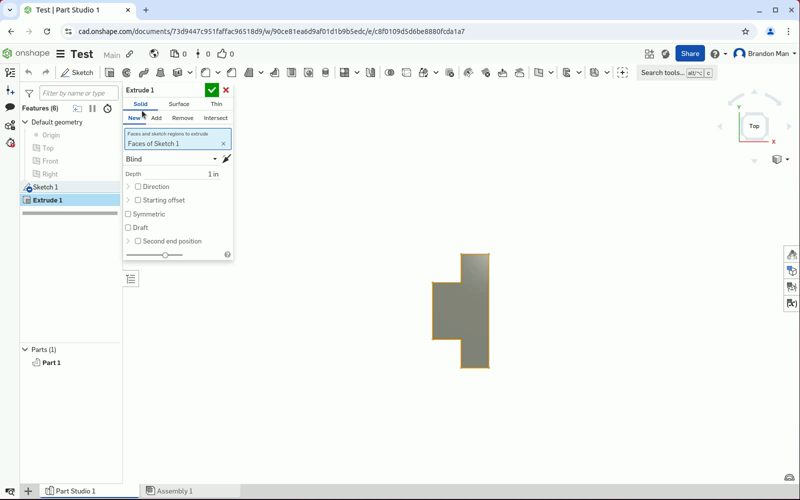
mouse_move(137, 120)
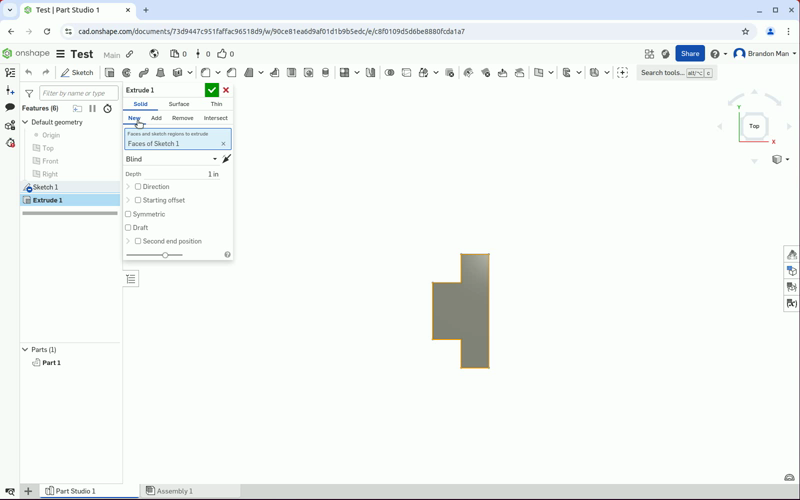
click(137, 120)
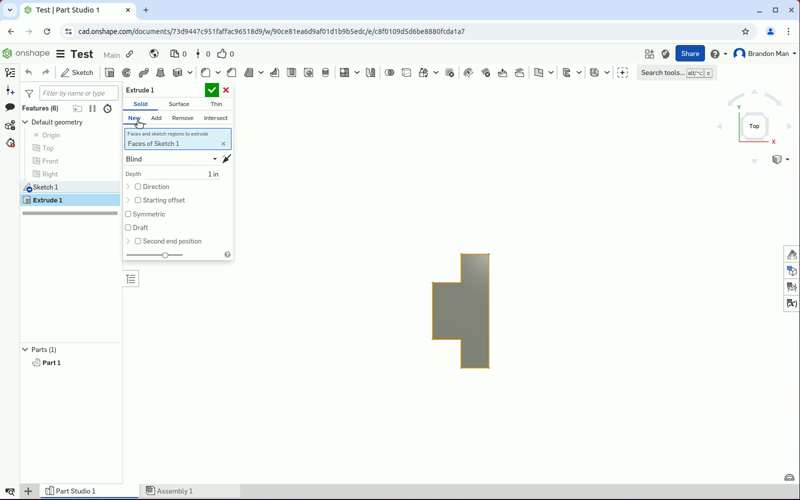
key(tab, 4)
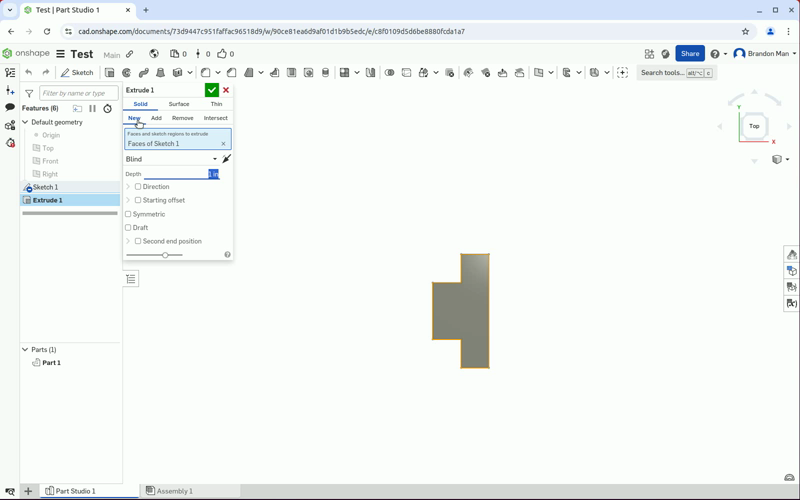
text(23.108)
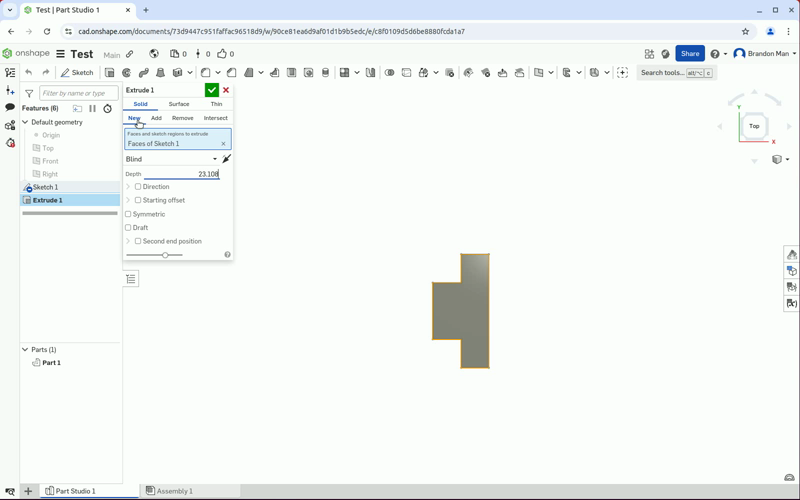
key(enter)
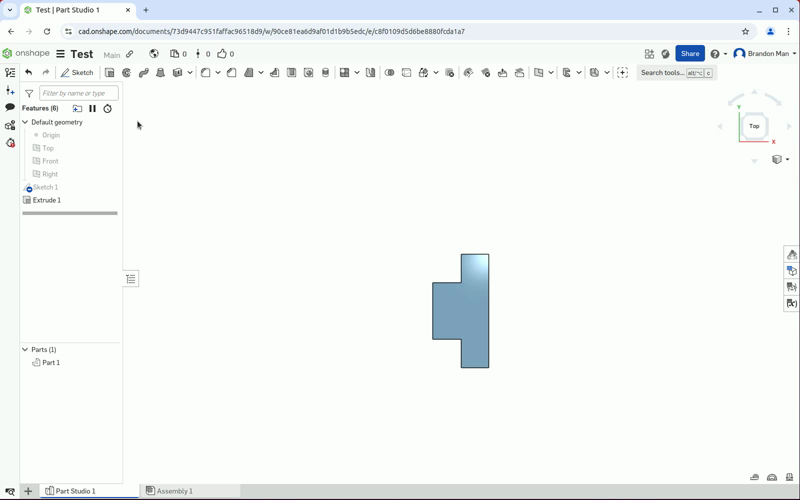
key(shift+h)
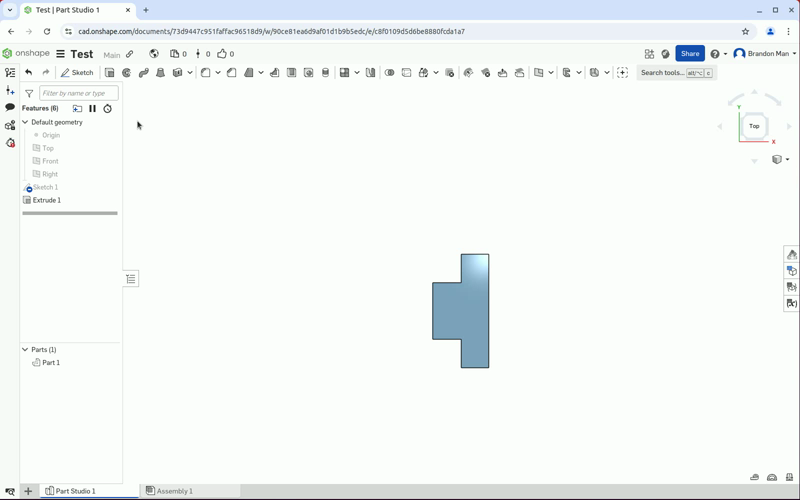
key(shift+h)
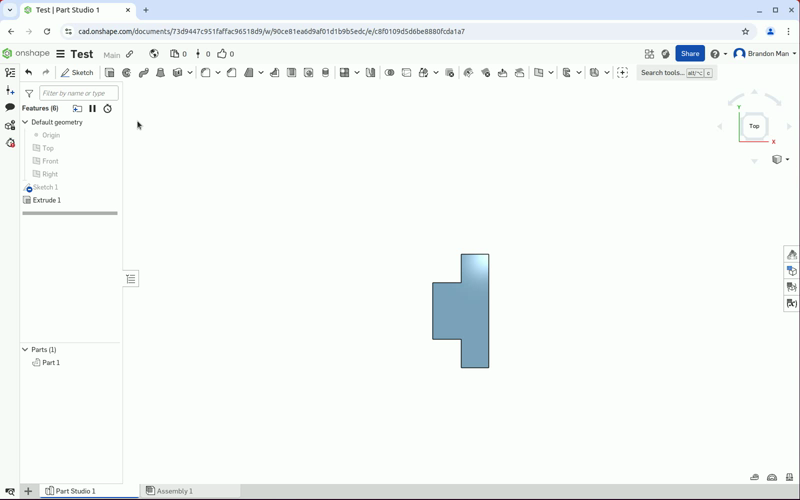
mouse_move(73, 189)
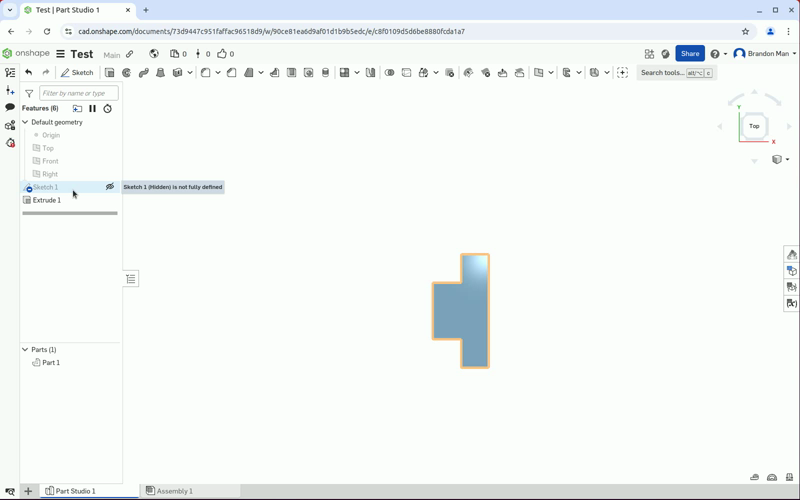
click(73, 189)
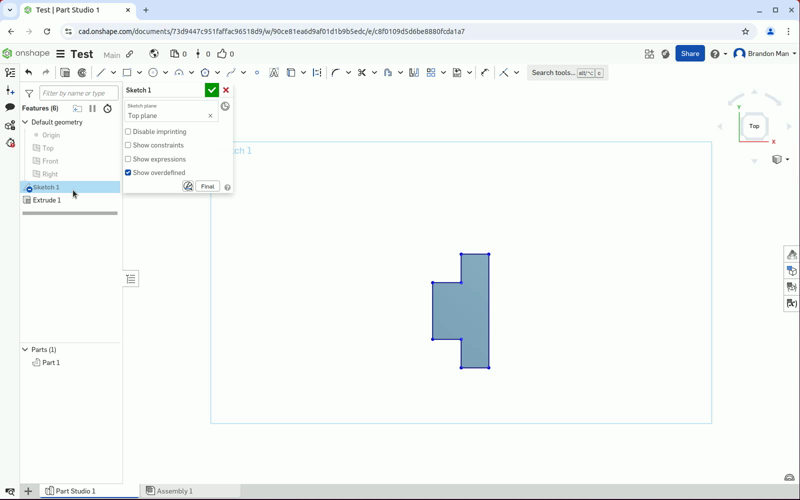
mouse_move(229, 92)
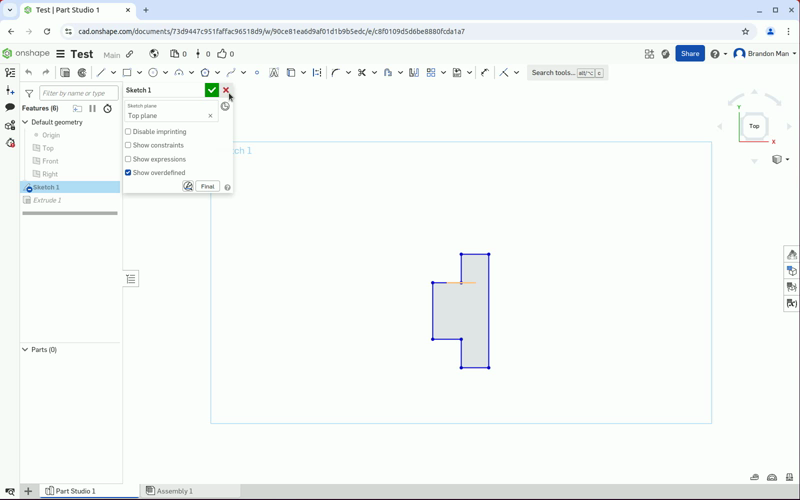
click(229, 92)
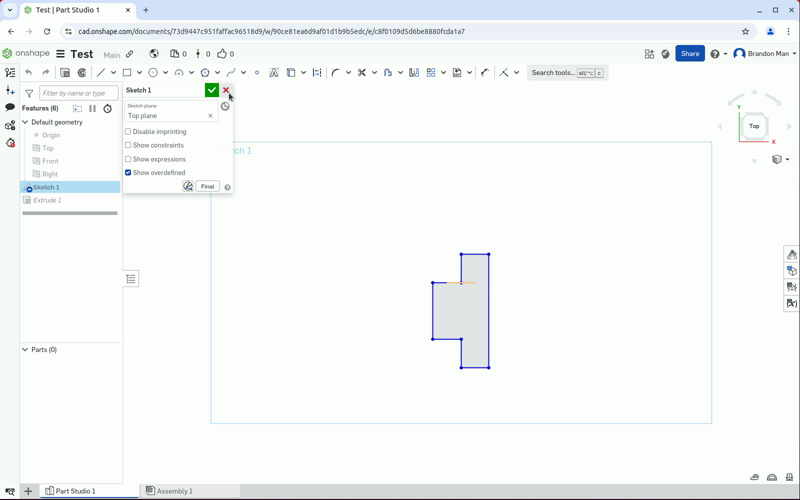
key(shift+s)
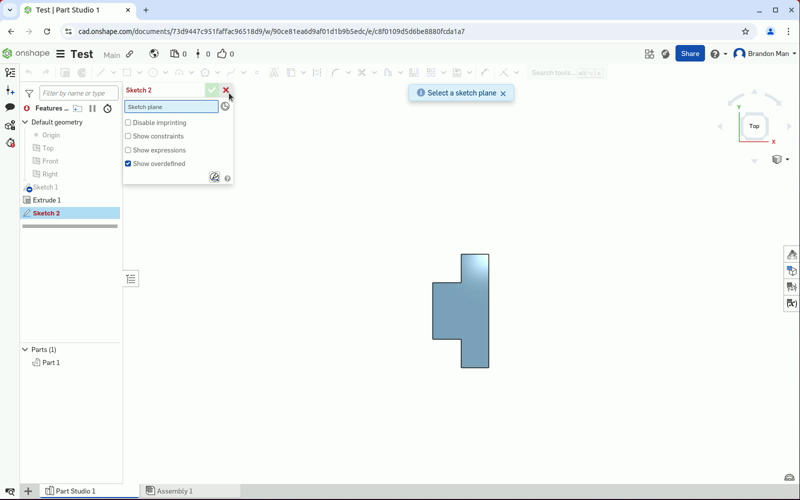
mouse_move(73, 150)
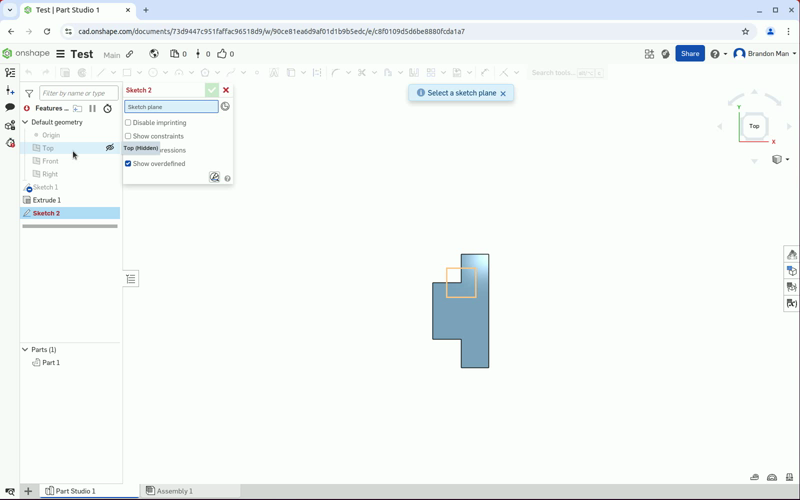
click(73, 150)
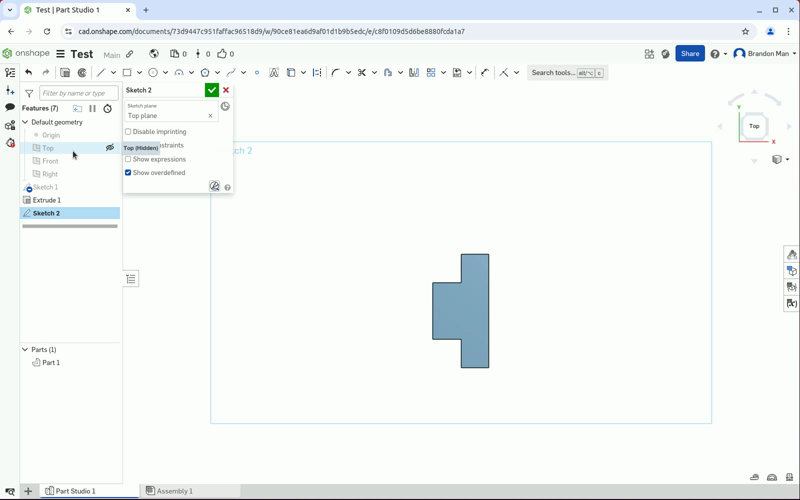
mouse_move(73, 352)
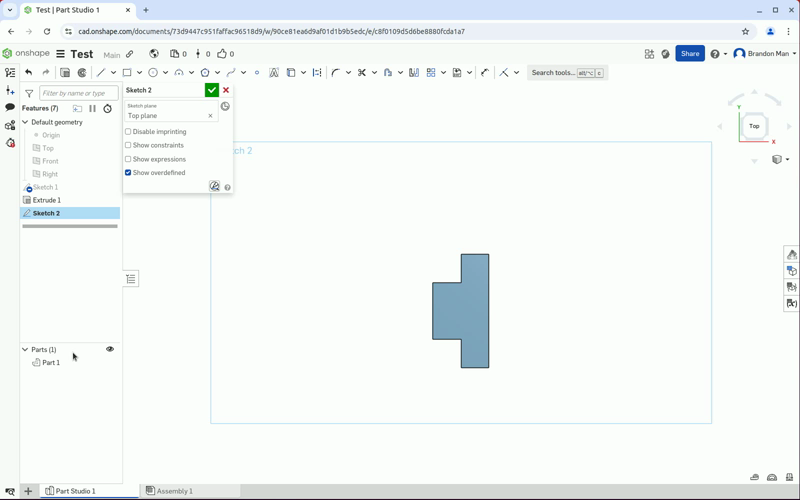
key(y)
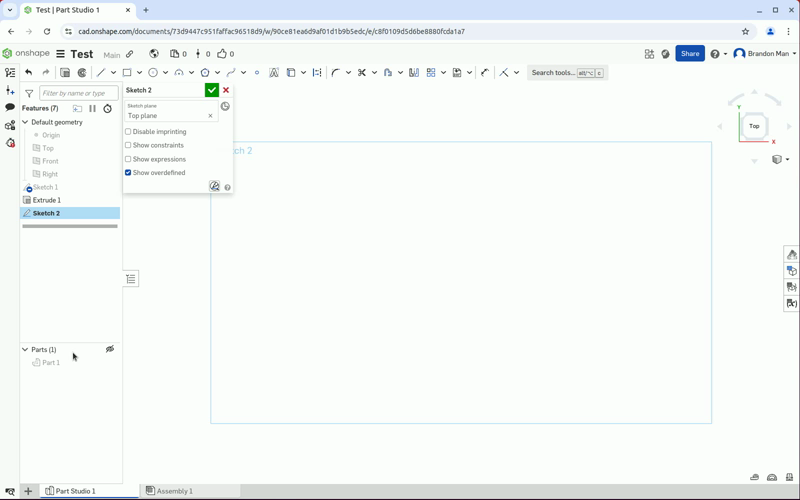
key(l)
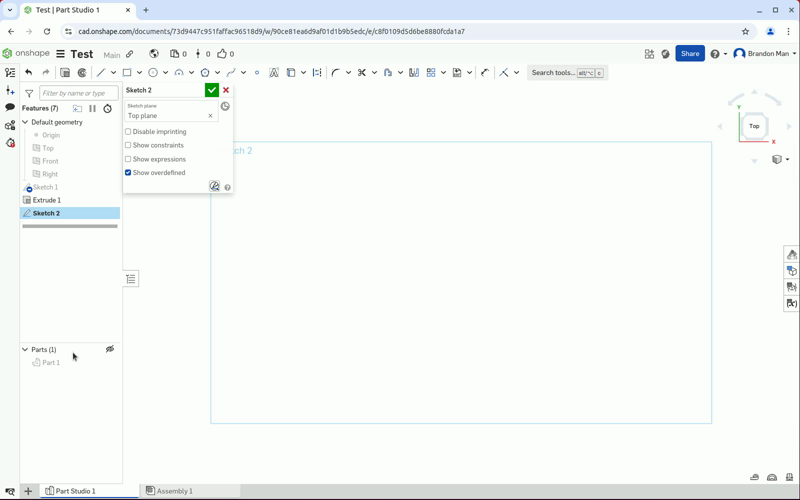
key_down(shift)
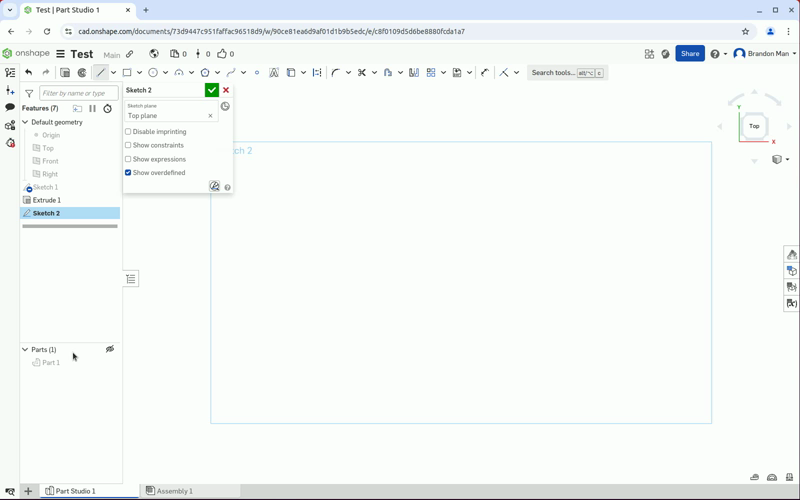
mouse_move(489, 367)
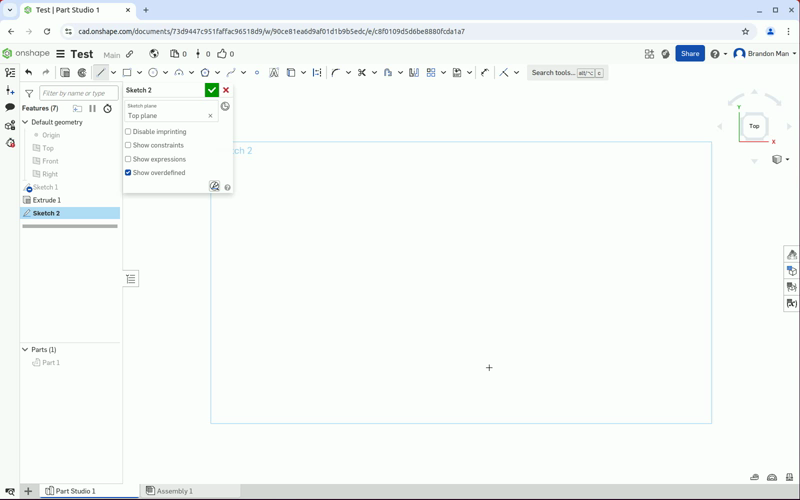
click(489, 367)
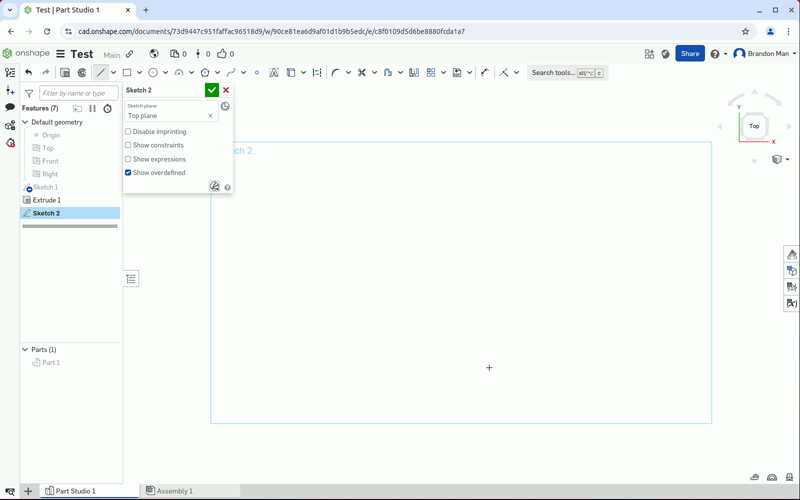
key_up(shift)
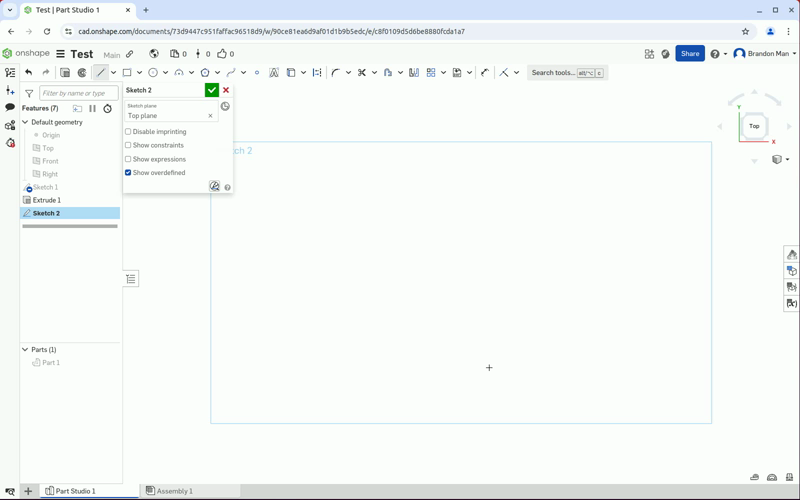
key_down(shift)
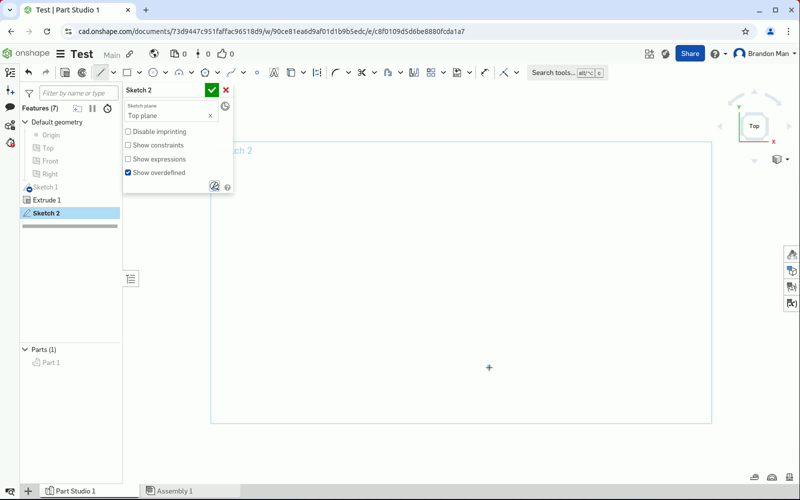
mouse_move(519, 367)
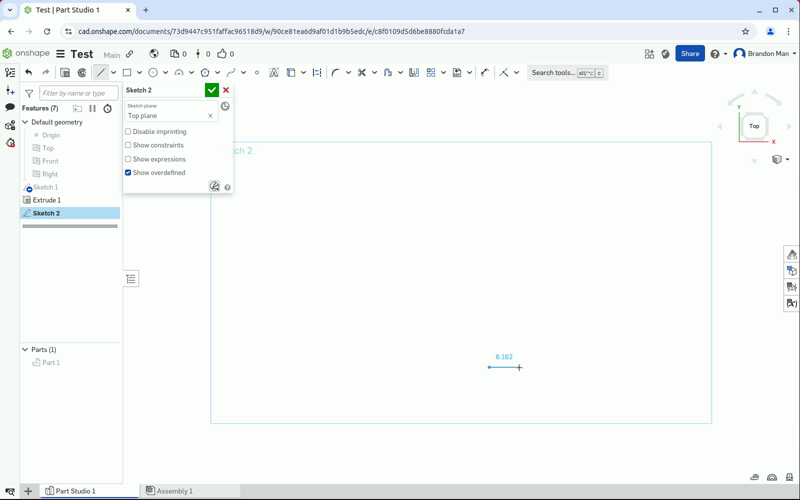
mouse_move(545, 367)
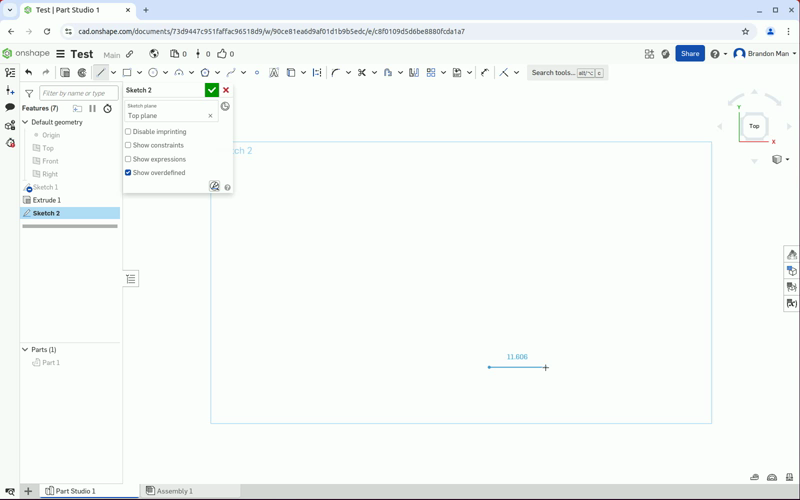
click(545, 367)
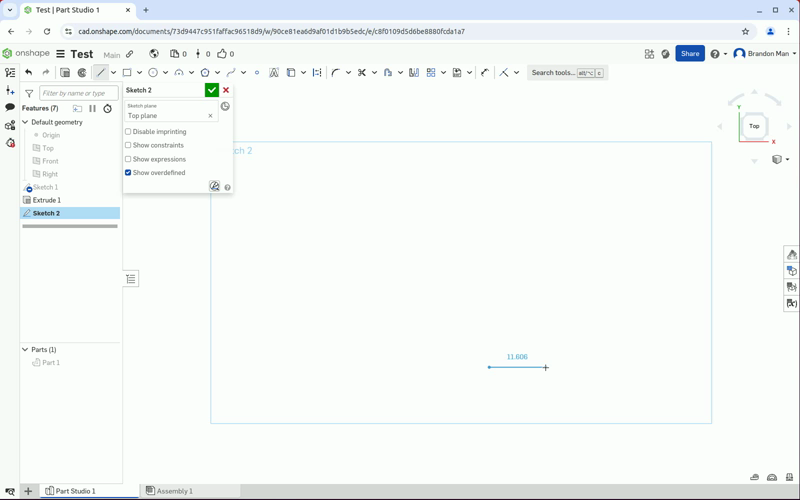
key_up(shift)
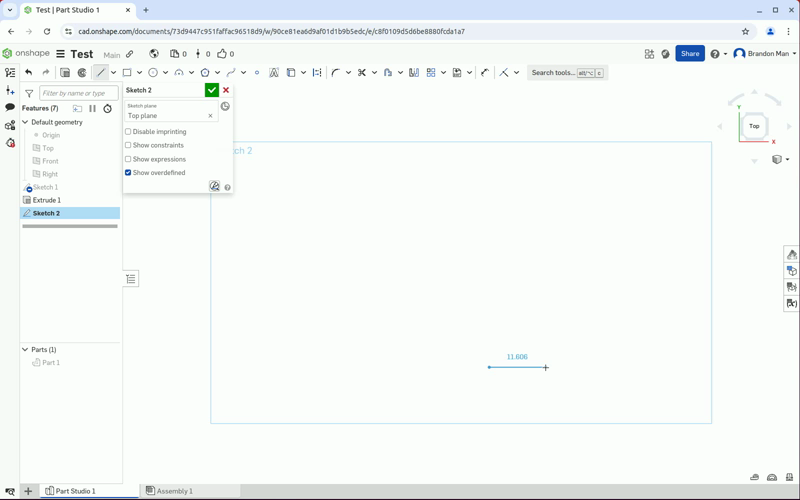
key_down(shift)
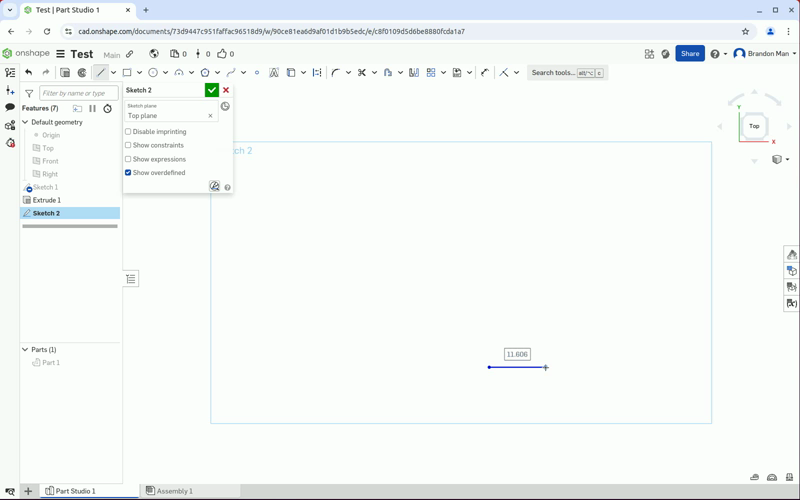
mouse_move(575, 367)
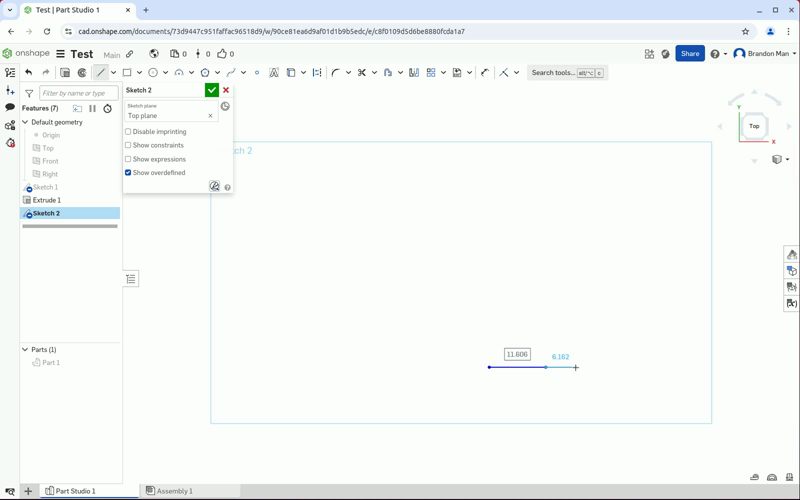
mouse_move(545, 338)
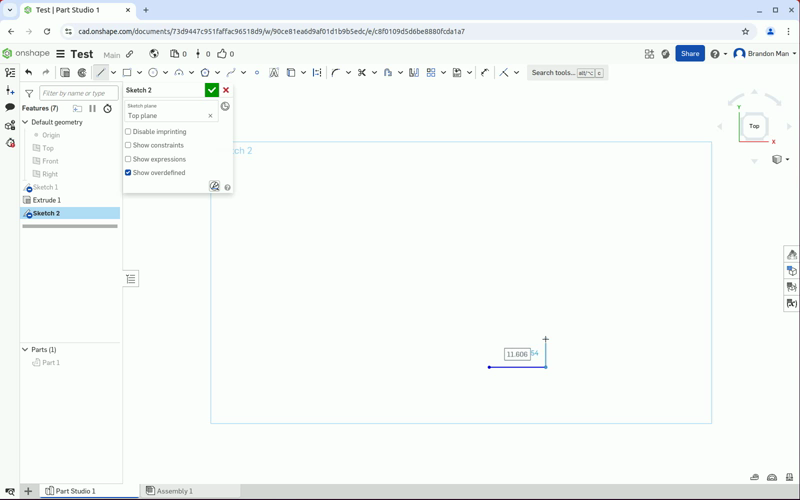
click(545, 338)
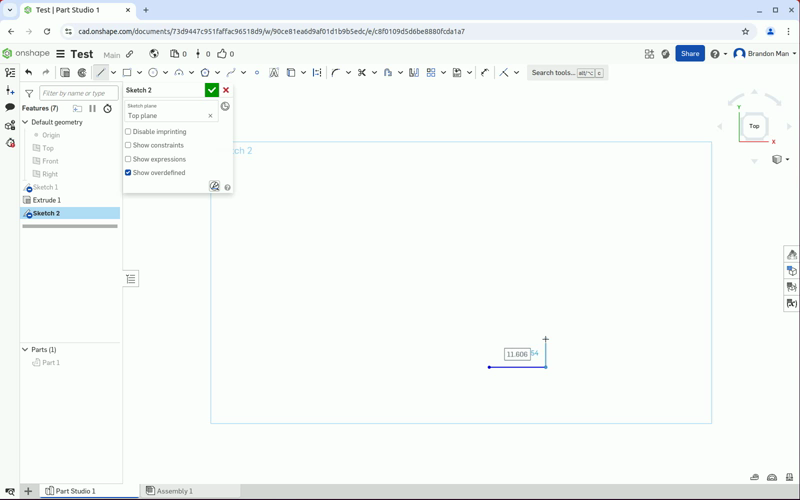
key_up(shift)
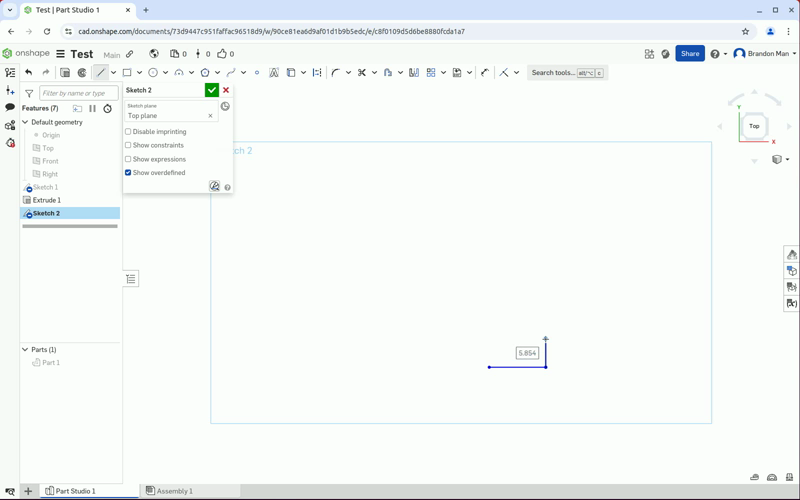
key_down(shift)
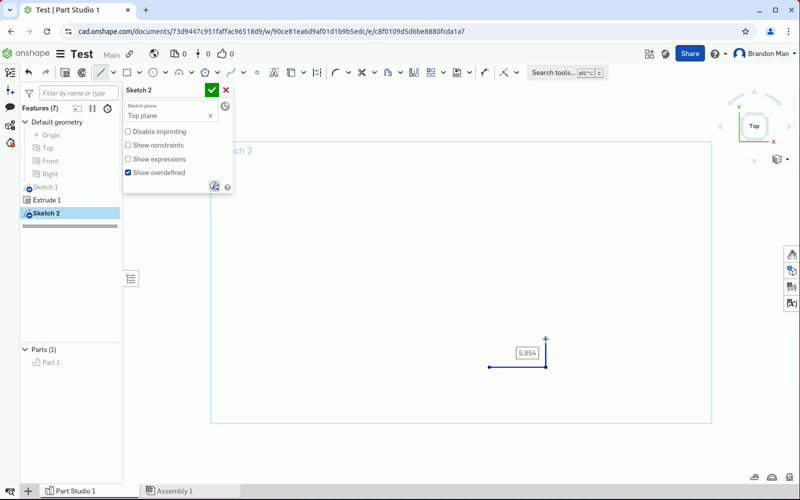
mouse_move(575, 338)
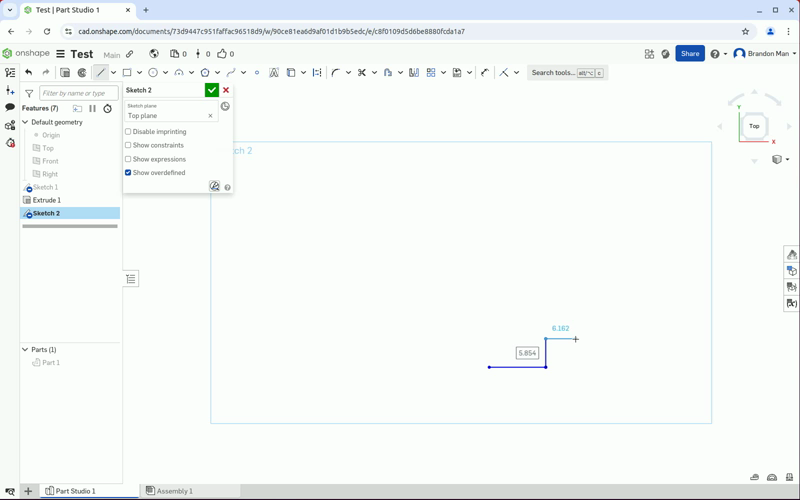
mouse_move(505, 338)
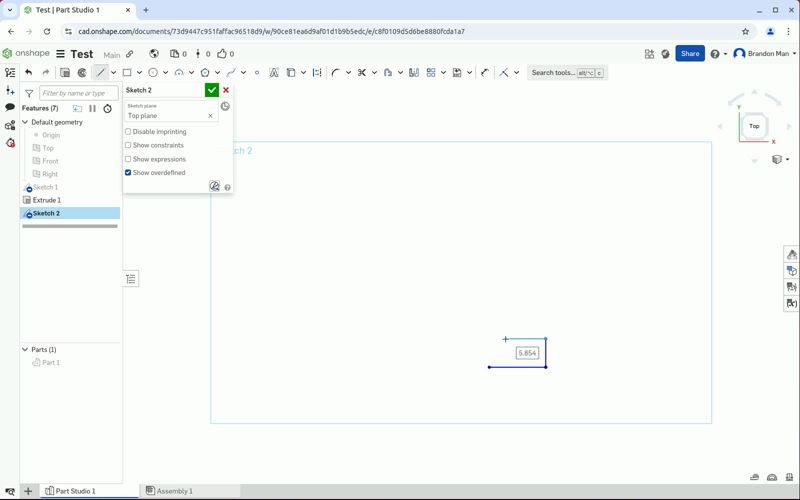
click(505, 338)
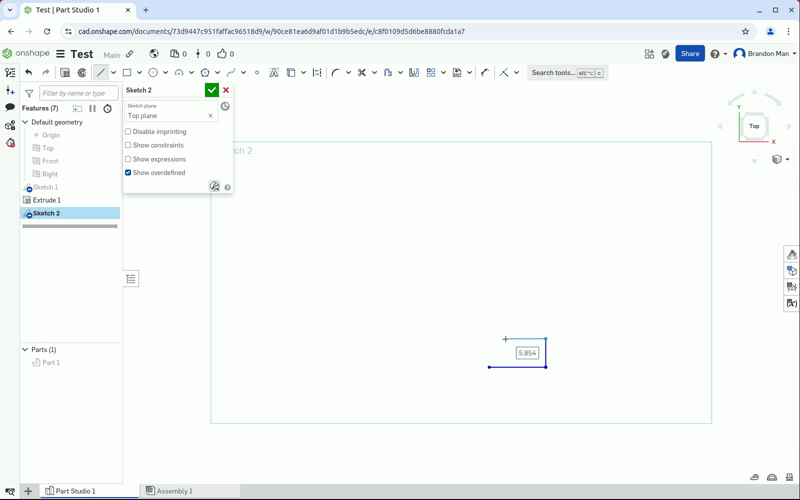
key_up(shift)
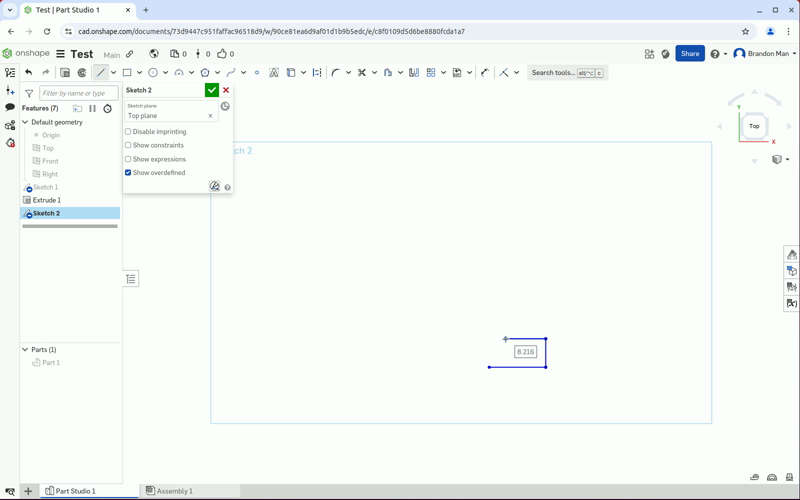
key_down(shift)
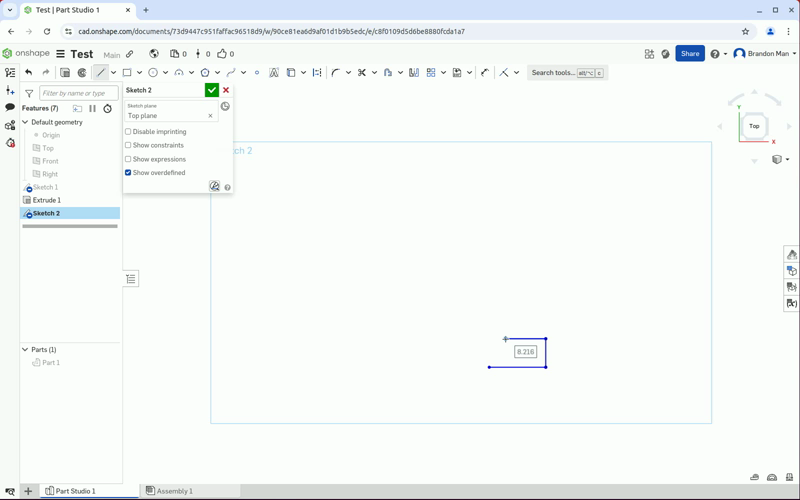
mouse_move(535, 338)
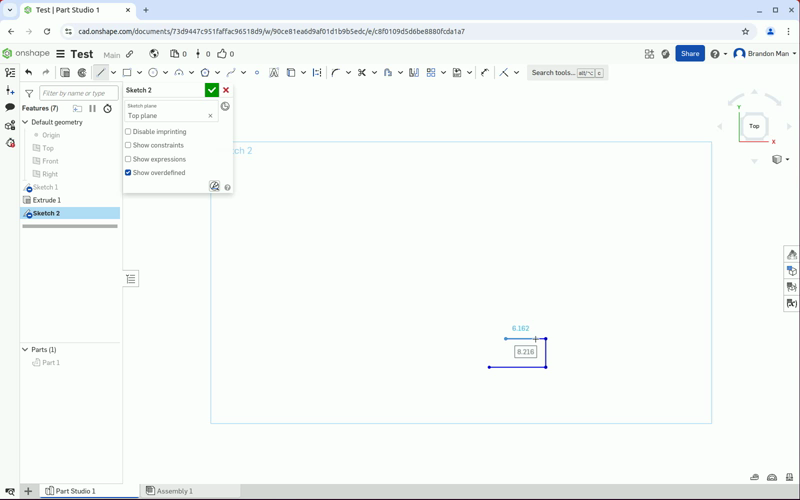
mouse_move(505, 283)
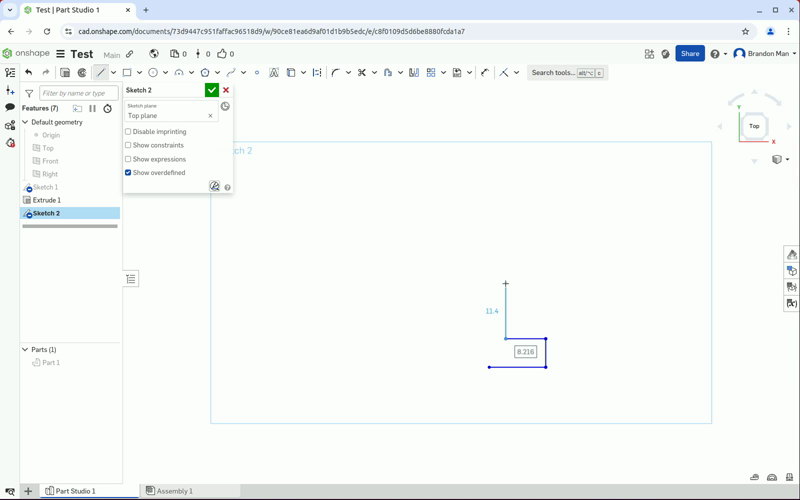
click(505, 283)
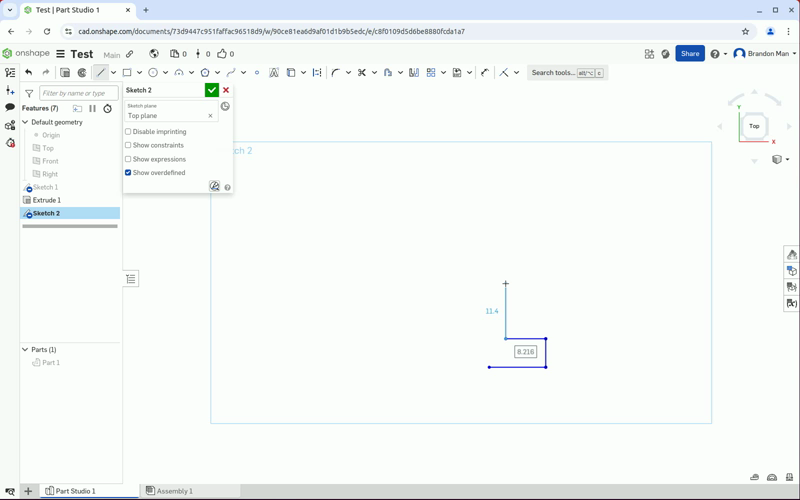
key_up(shift)
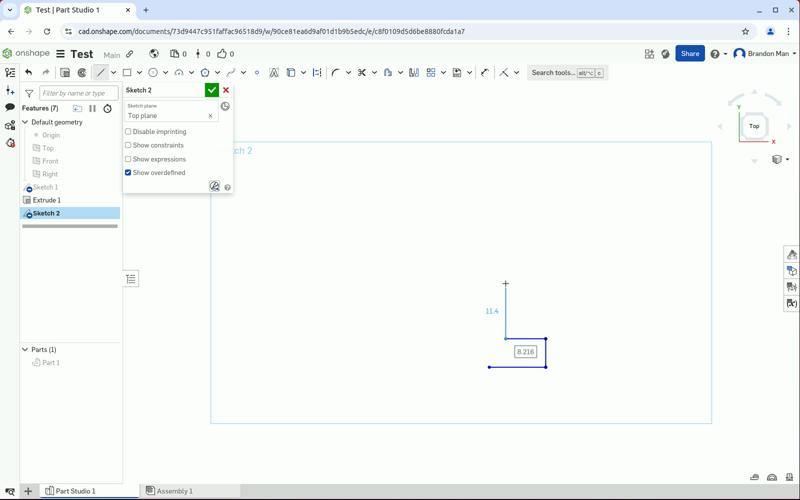
key_down(shift)
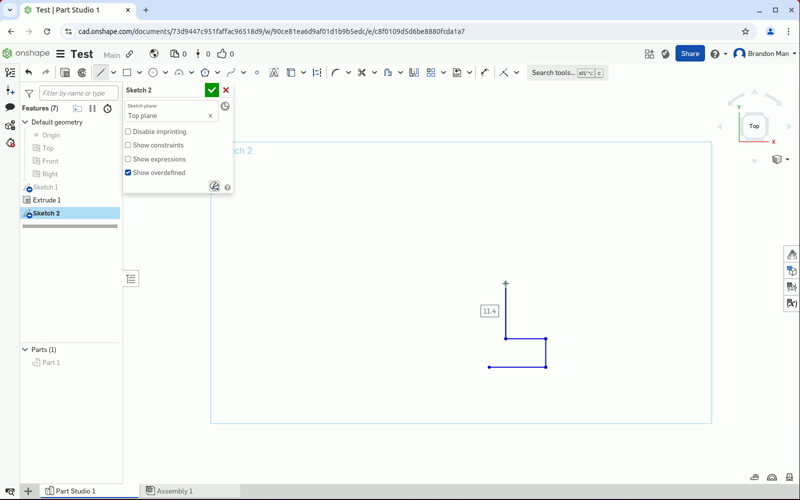
mouse_move(535, 283)
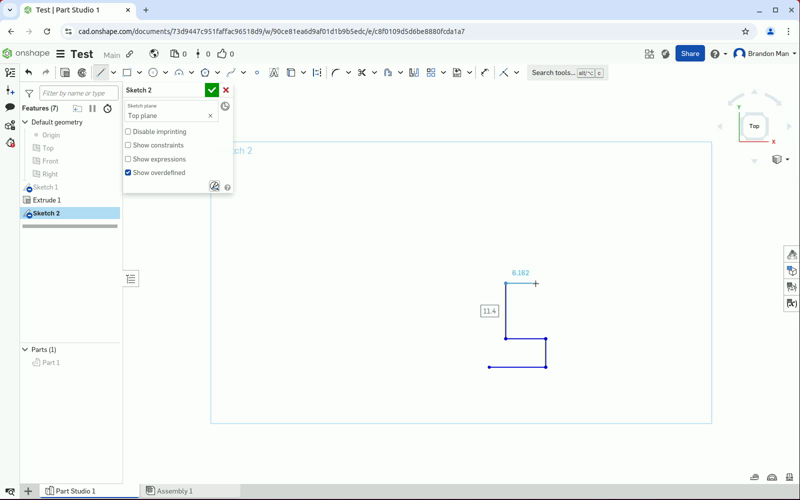
mouse_move(545, 283)
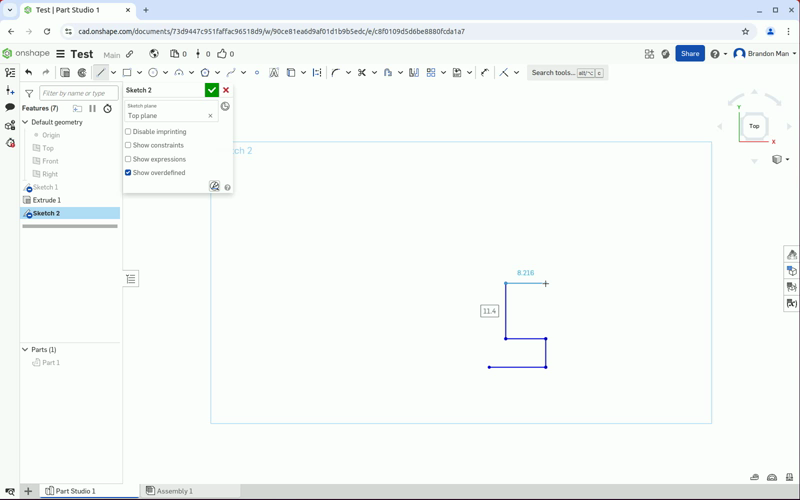
click(545, 283)
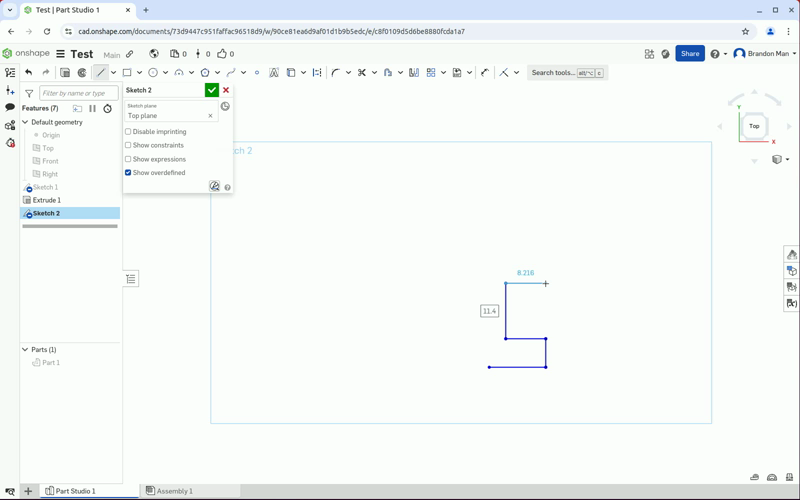
key_up(shift)
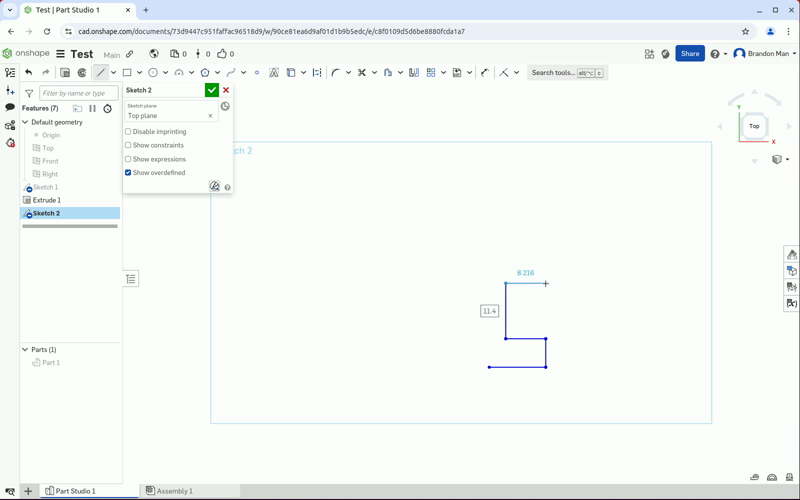
key_down(shift)
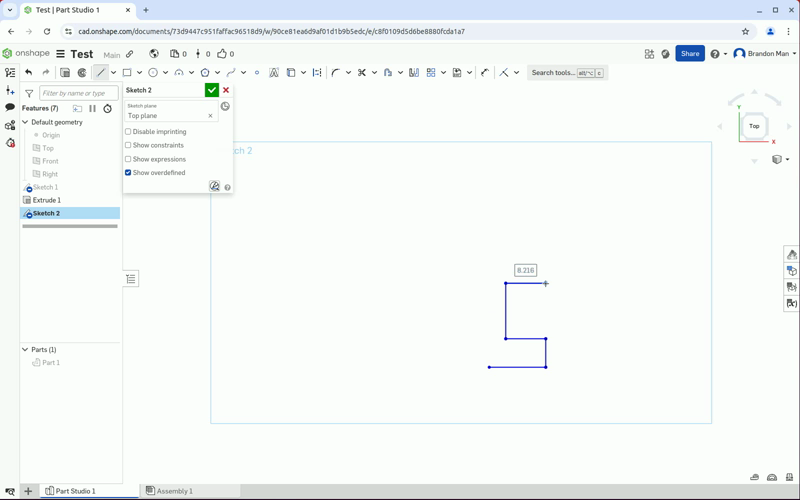
mouse_move(575, 283)
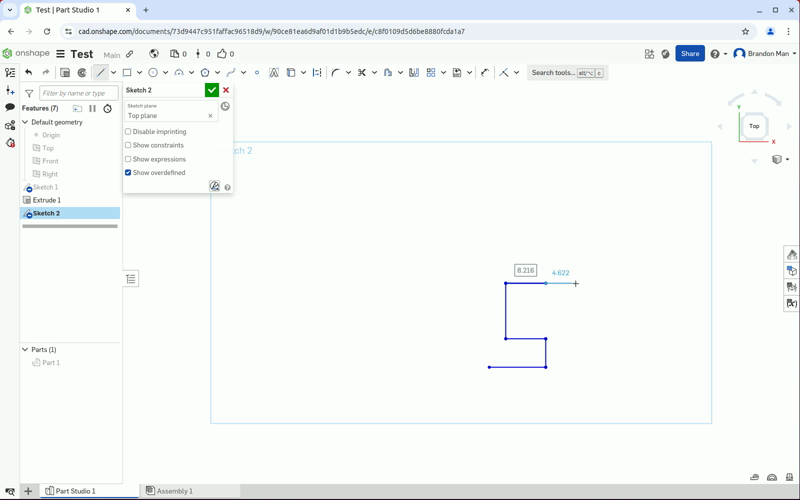
mouse_move(545, 254)
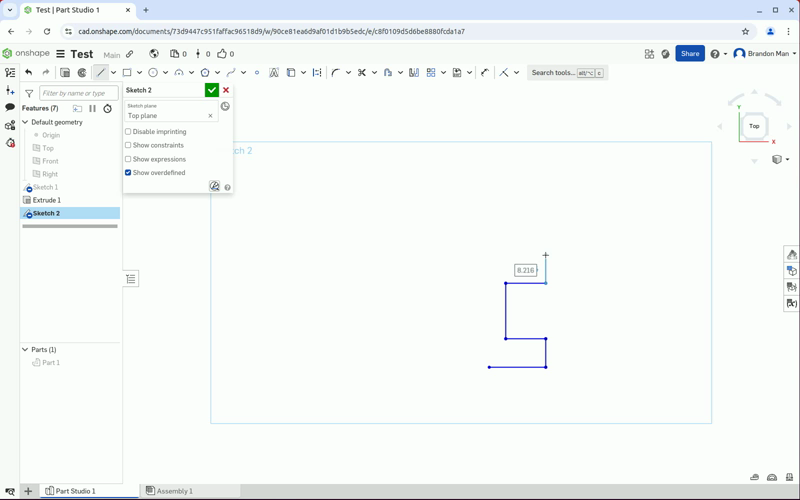
click(545, 254)
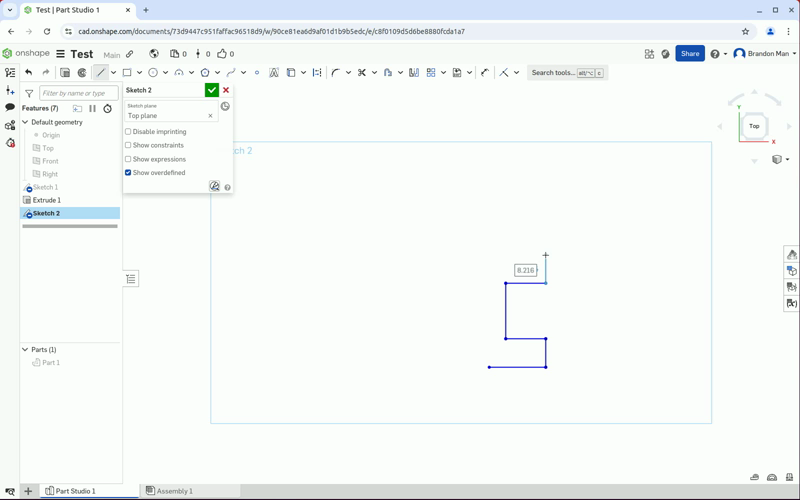
key_up(shift)
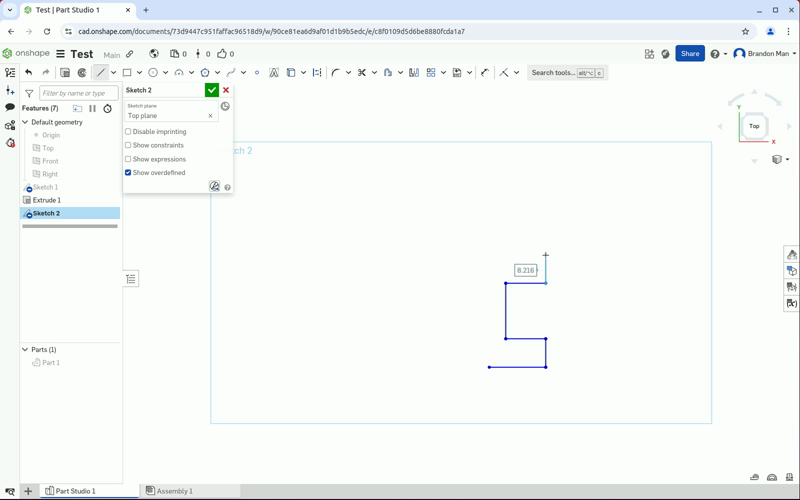
key_down(shift)
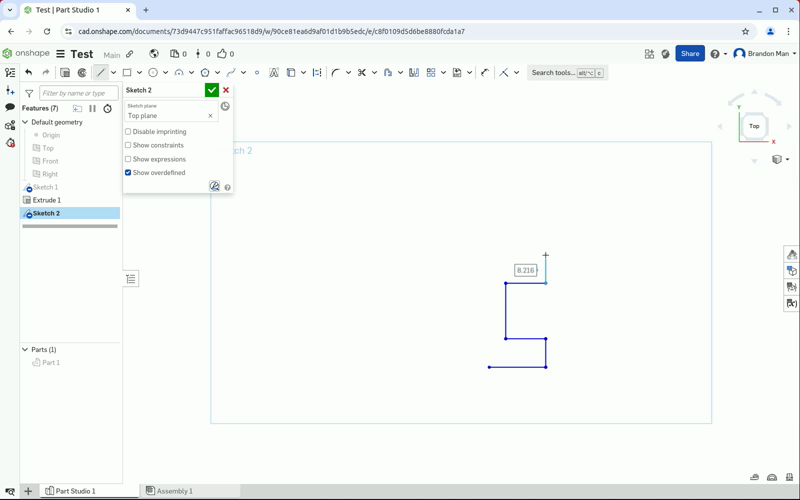
mouse_move(575, 254)
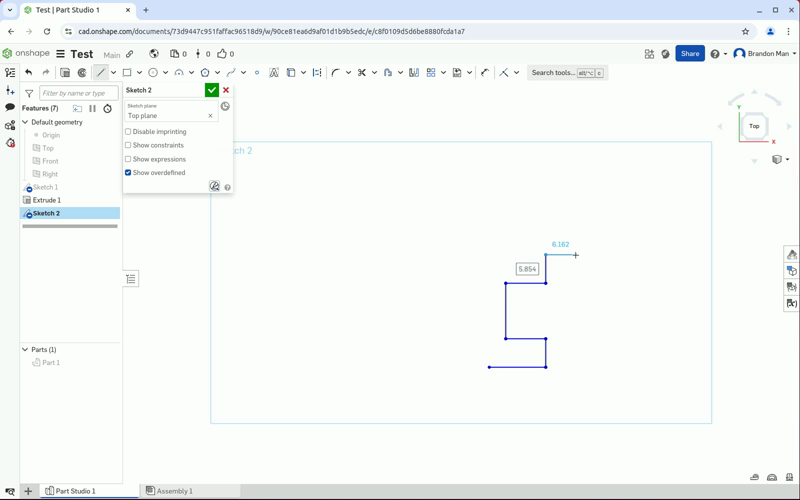
mouse_move(489, 254)
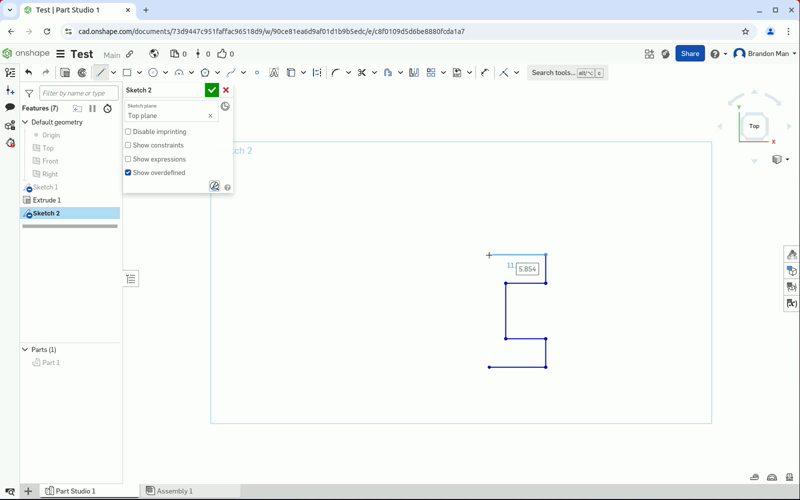
click(489, 254)
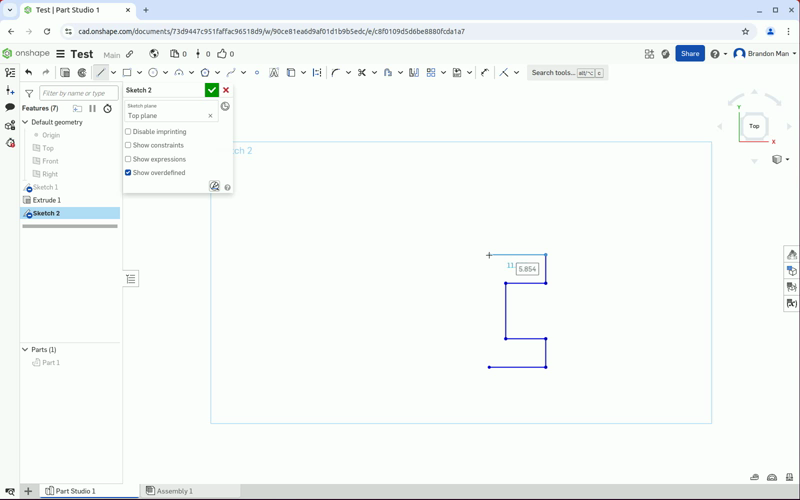
key_up(shift)
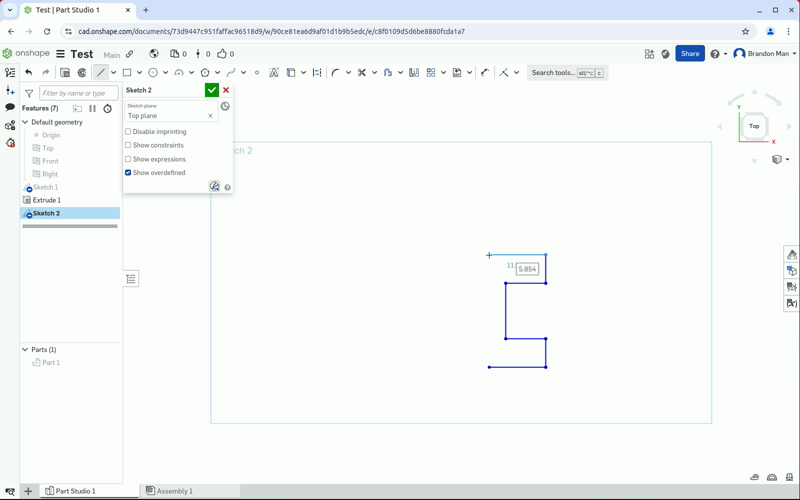
key_down(shift)
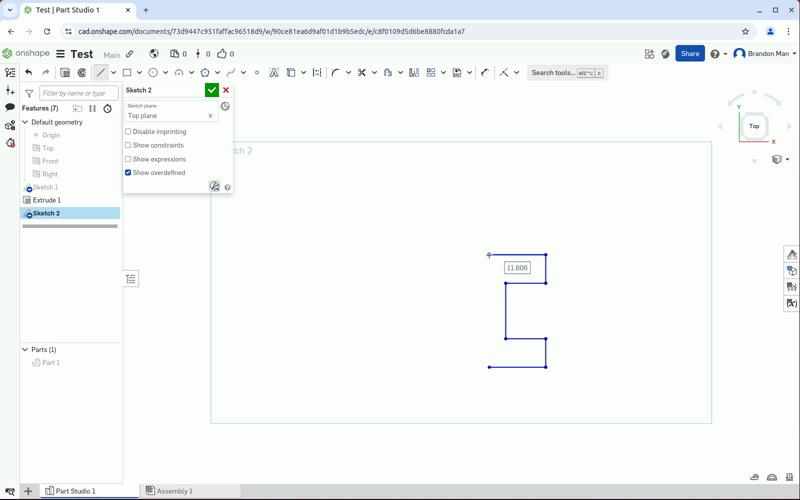
mouse_move(489, 367)
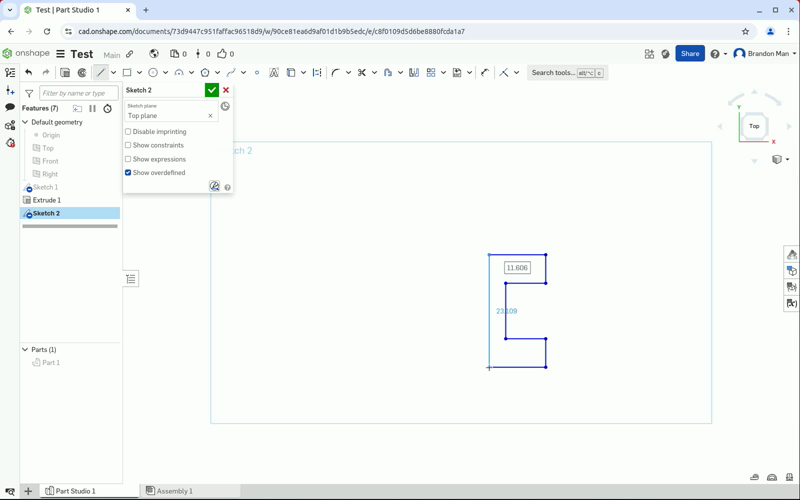
key_up(shift)
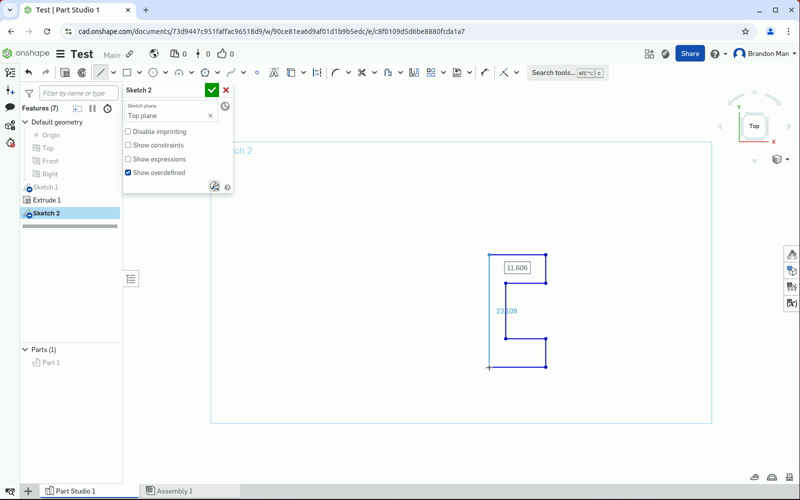
click(489, 367)
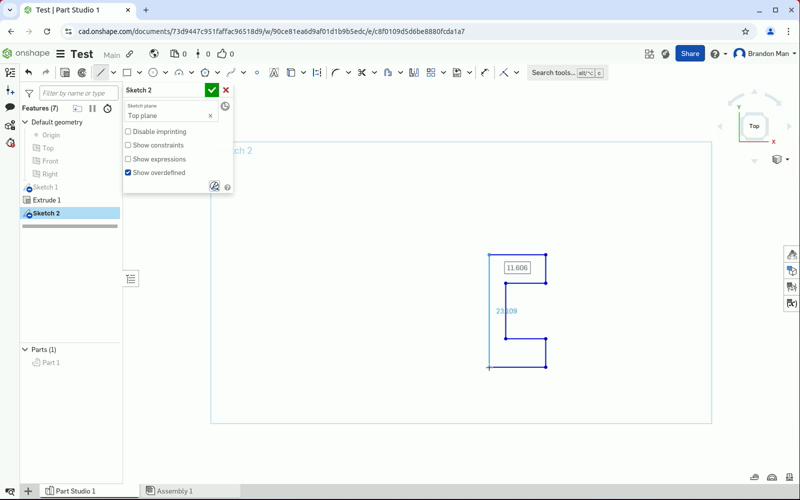
key(esc)
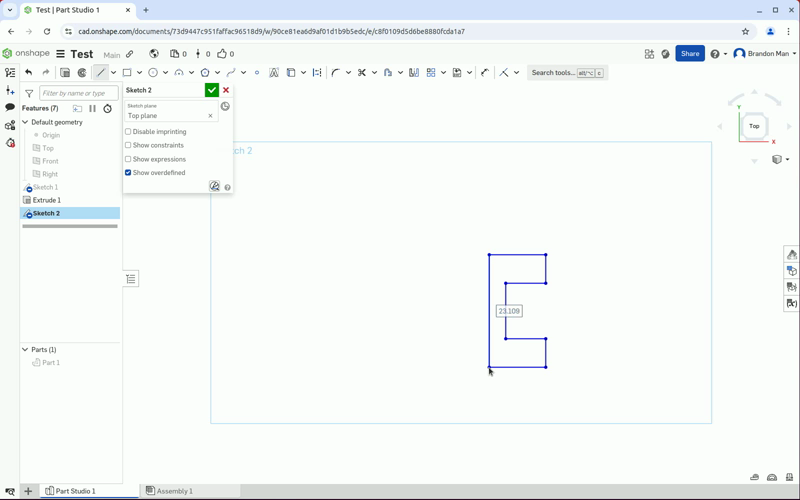
mouse_move(492, 270)
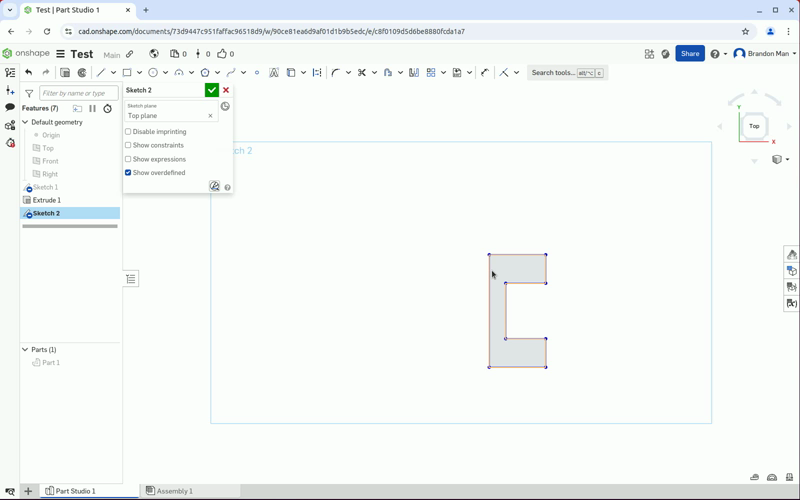
click(492, 270)
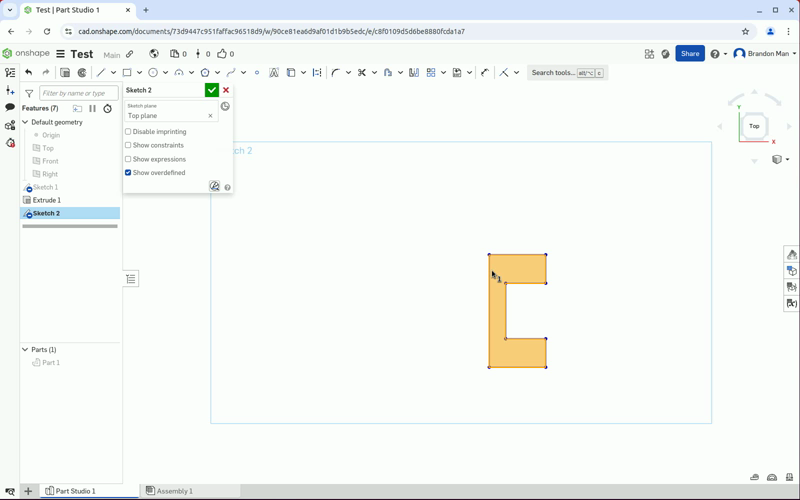
mouse_move(73, 352)
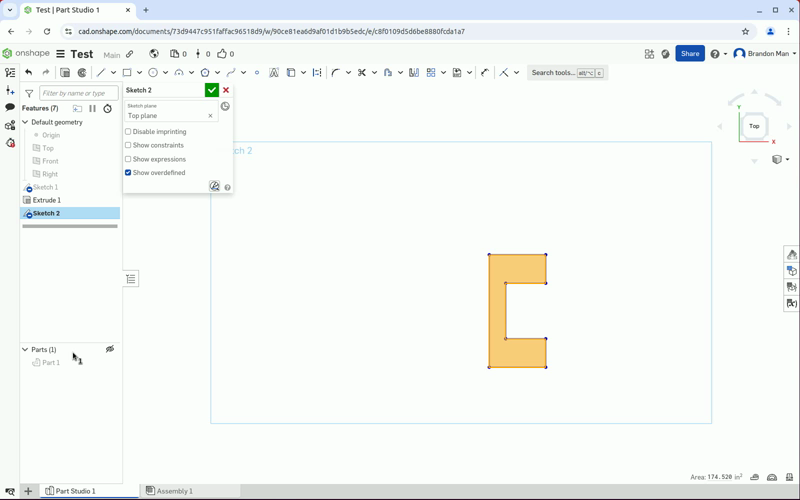
key(shift+y)
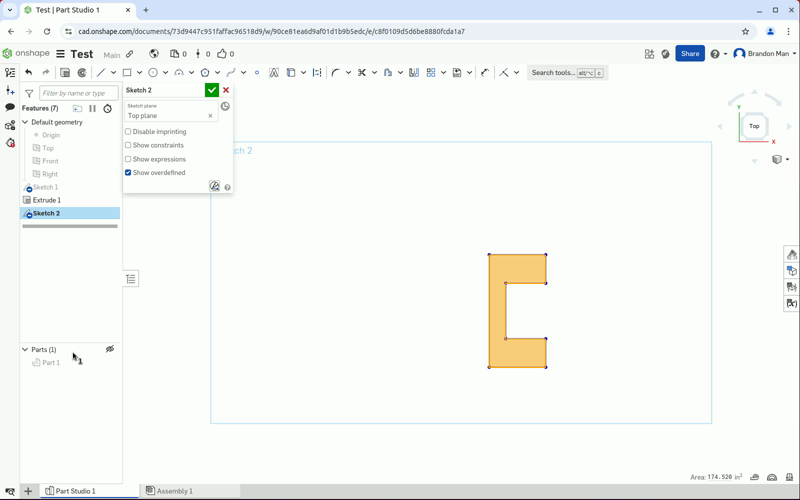
key(shift+e)
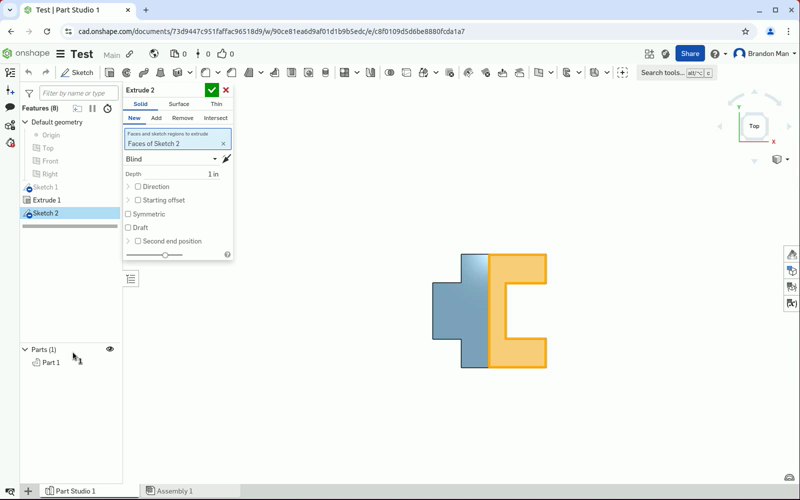
mouse_move(143, 106)
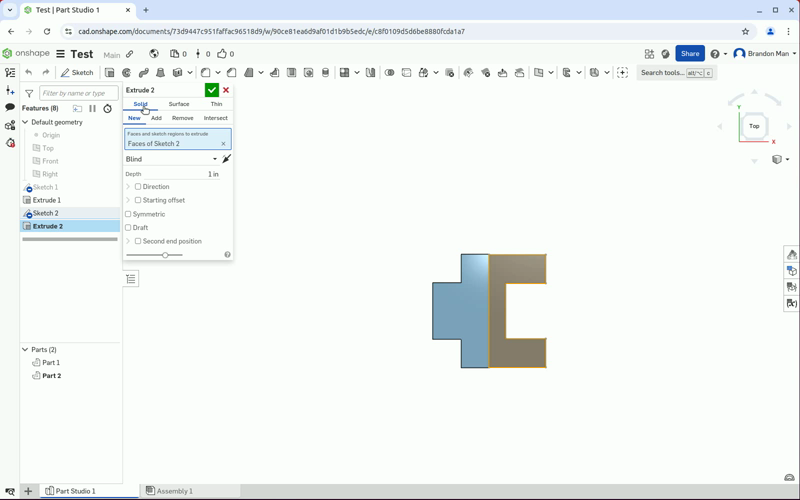
click(143, 106)
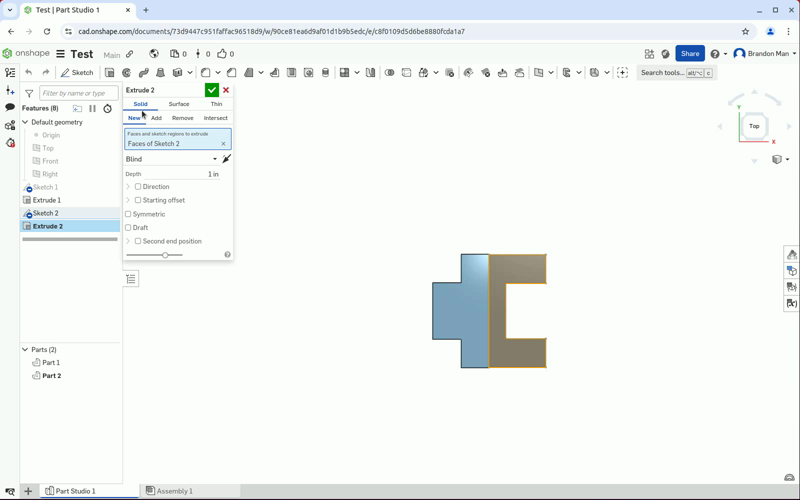
mouse_move(137, 120)
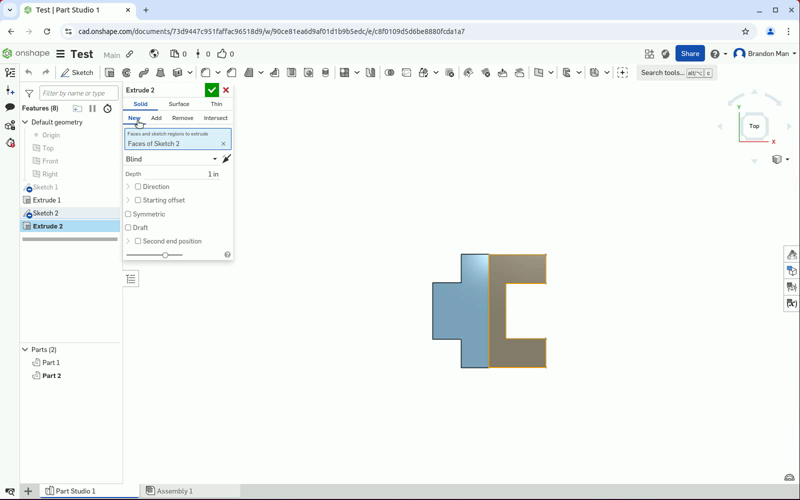
click(137, 120)
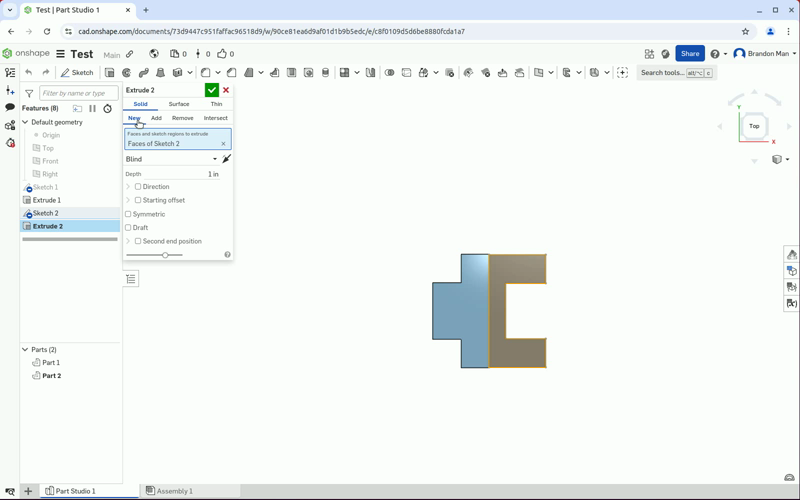
key(tab, 4)
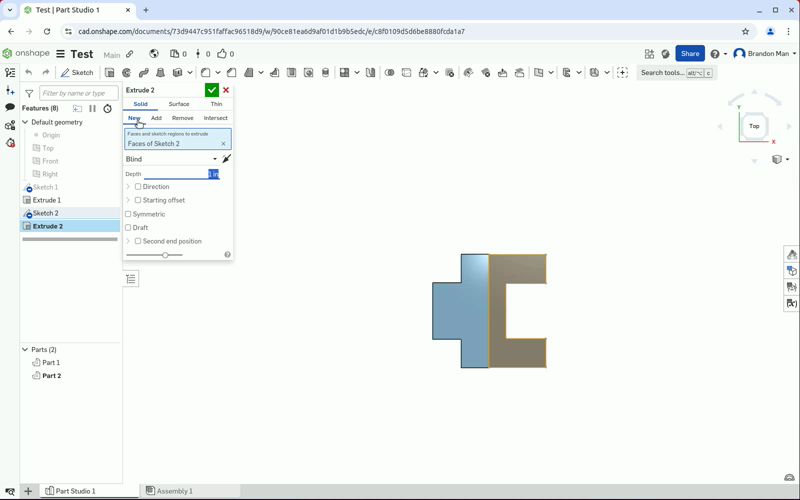
text(23.108)
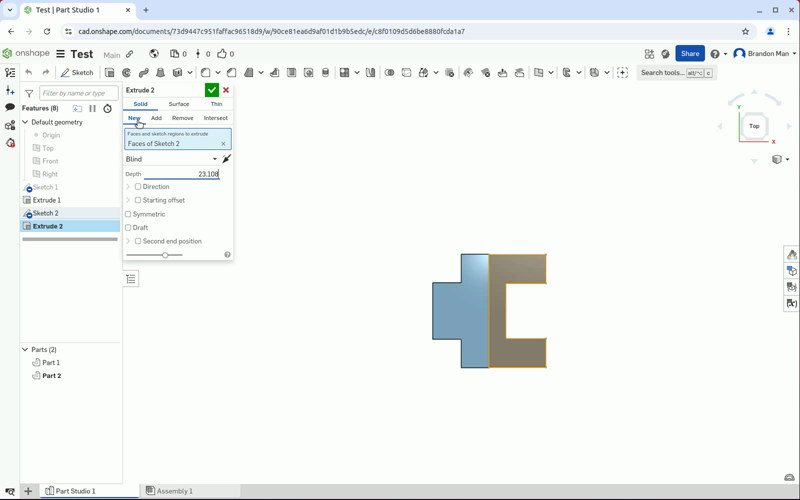
key(enter)
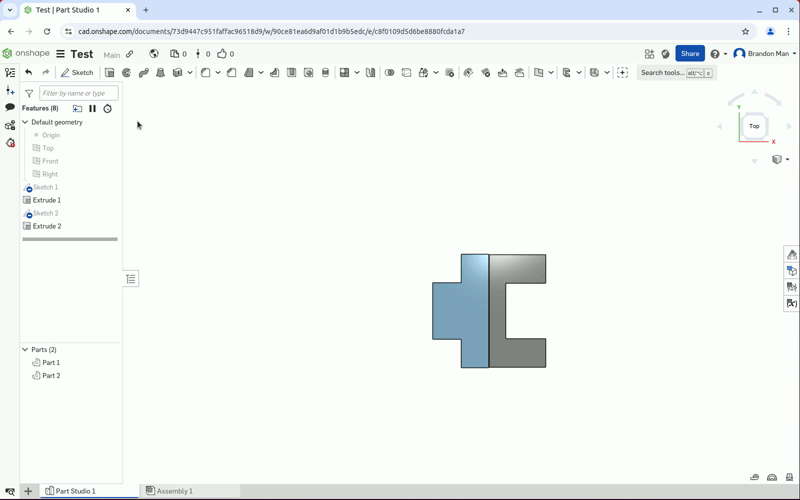
key(shift+h)
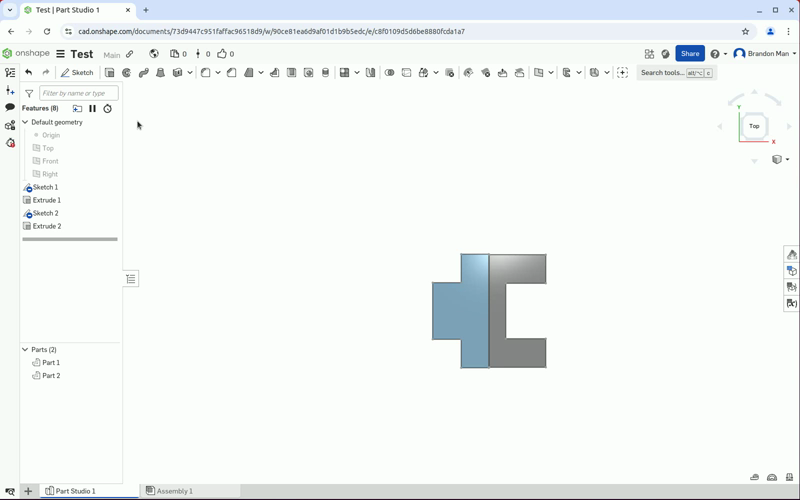
key(shift+h)
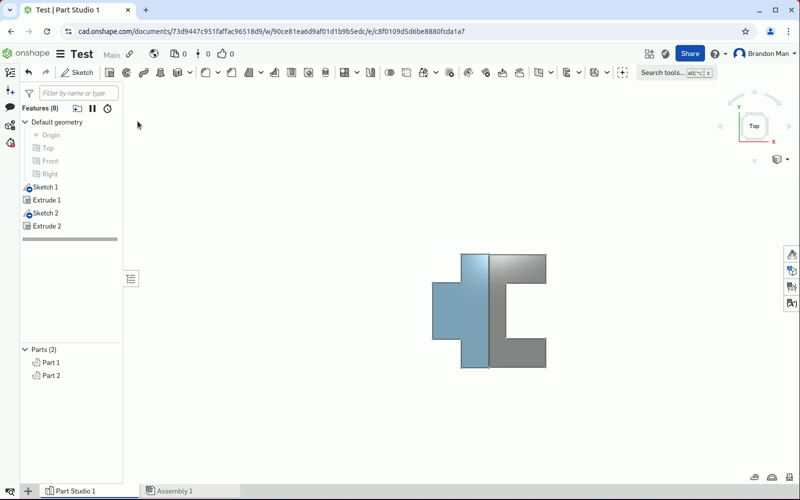
key(shift+7)
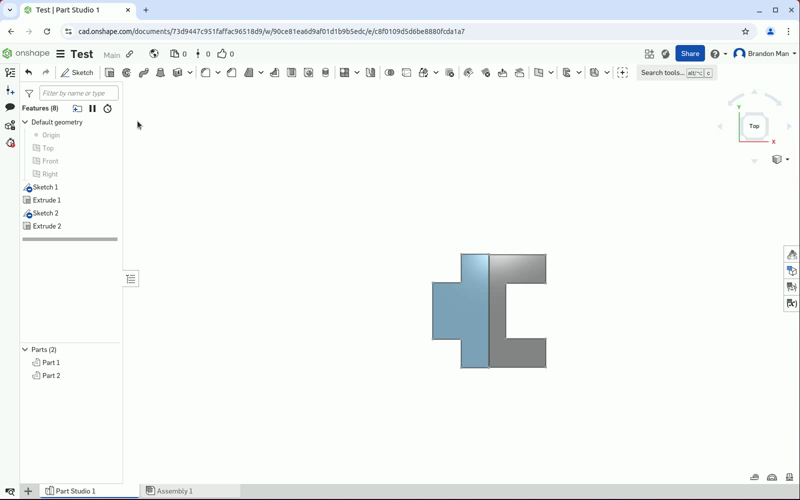
key(up, 3)
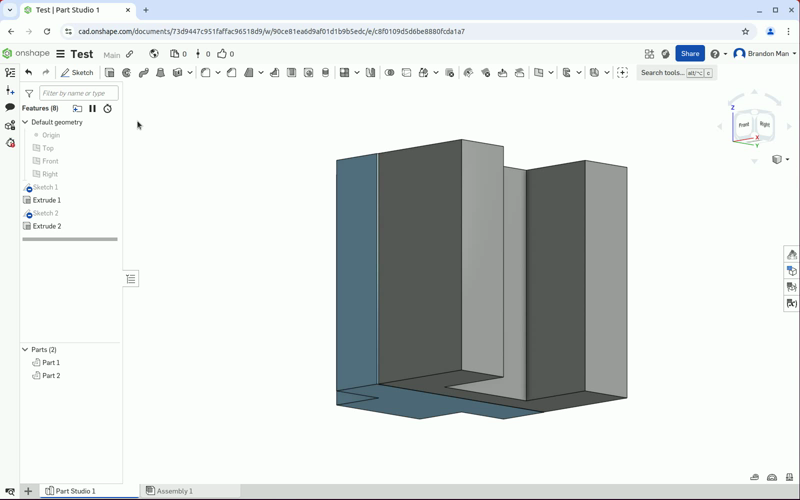
key(left, 3)
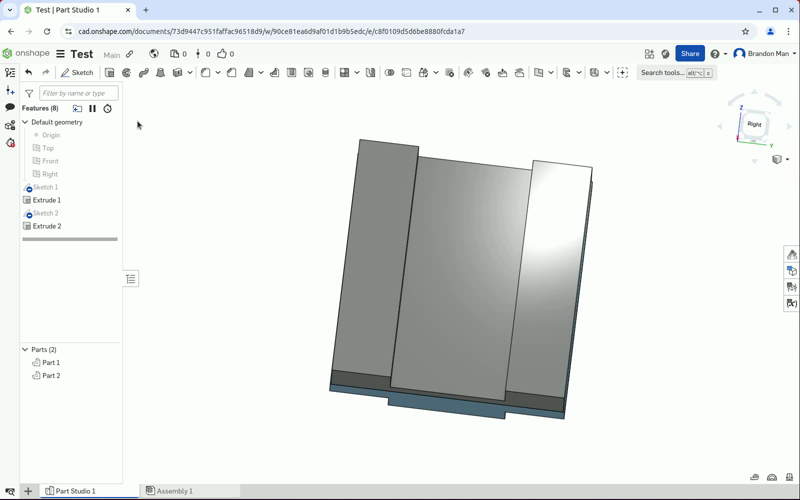
key(right, 3)
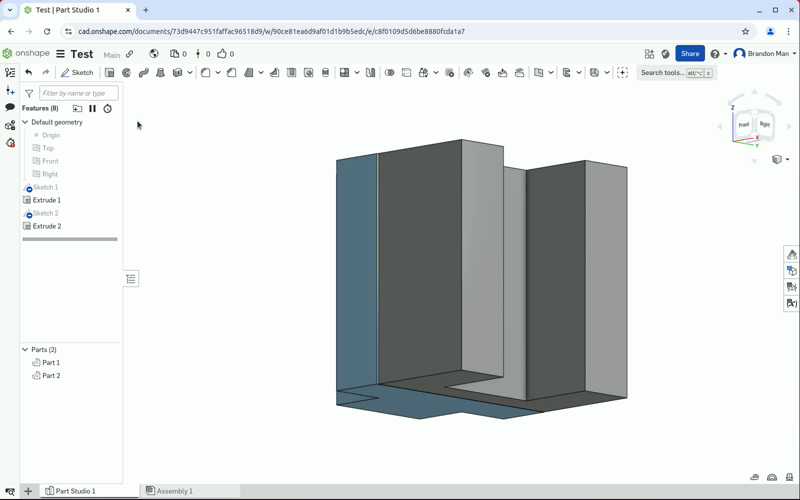
key(down, 3)
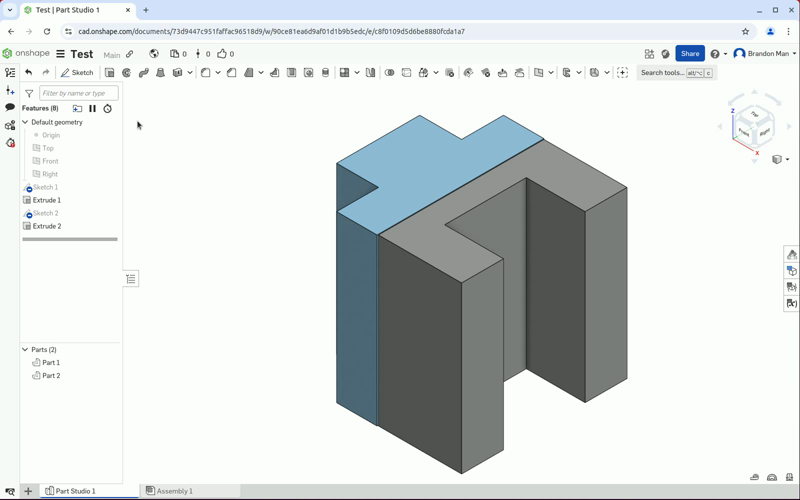
mouse_move(73, 189)
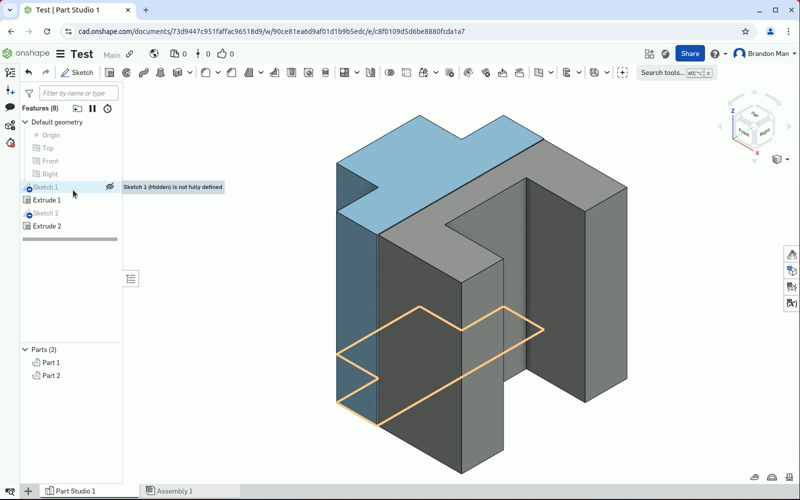
click(73, 189)